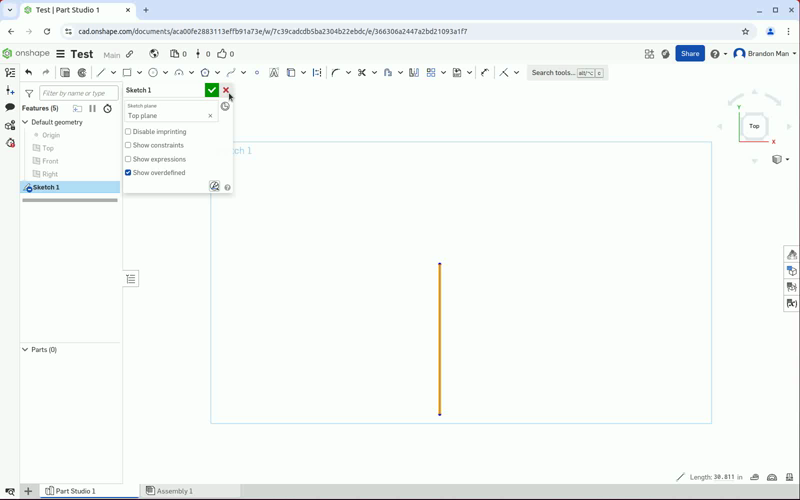
key(shift+h)
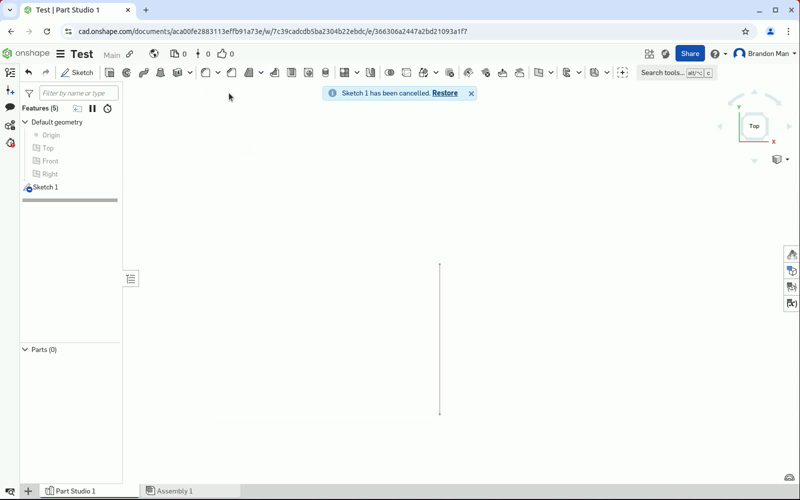
key(shift+s)
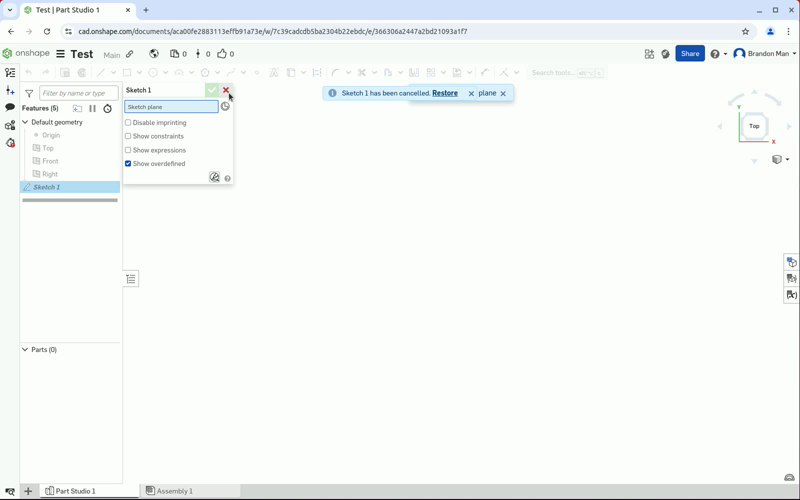
mouse_move(73, 150)
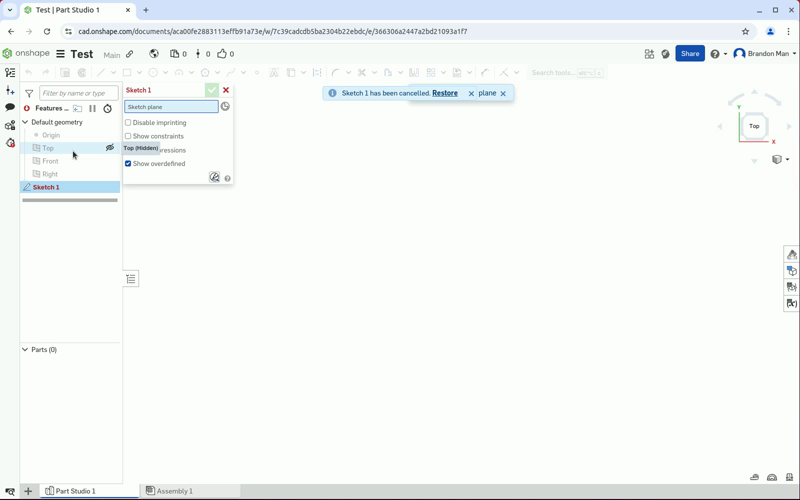
click(73, 150)
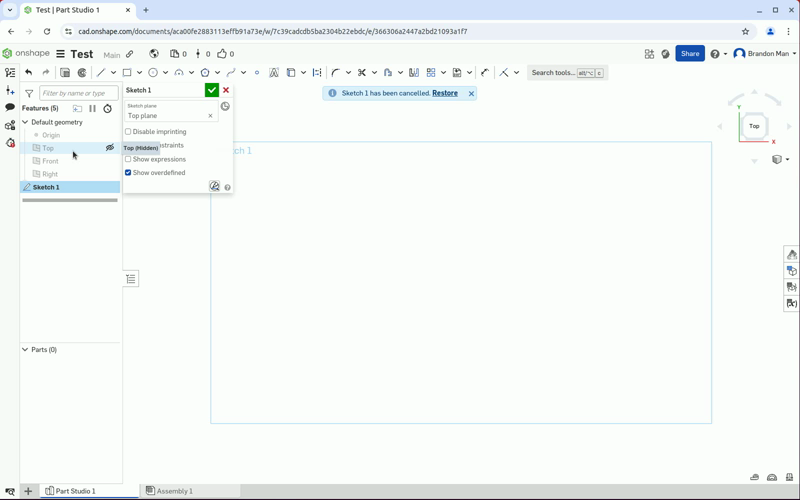
mouse_move(73, 352)
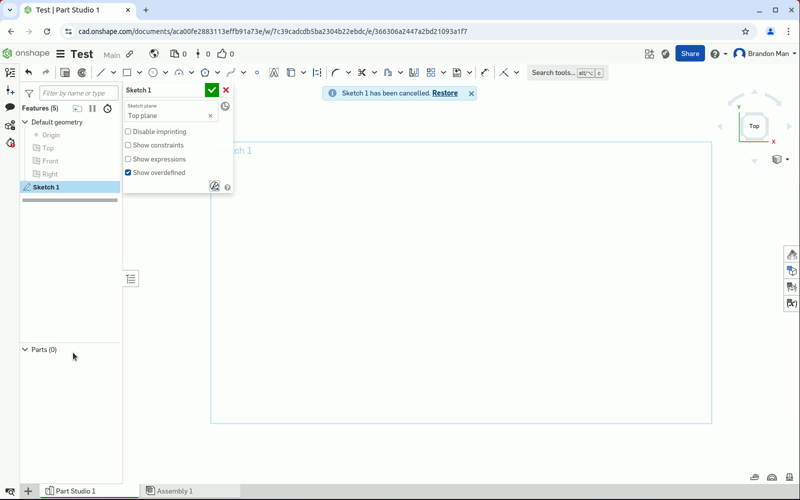
key(y)
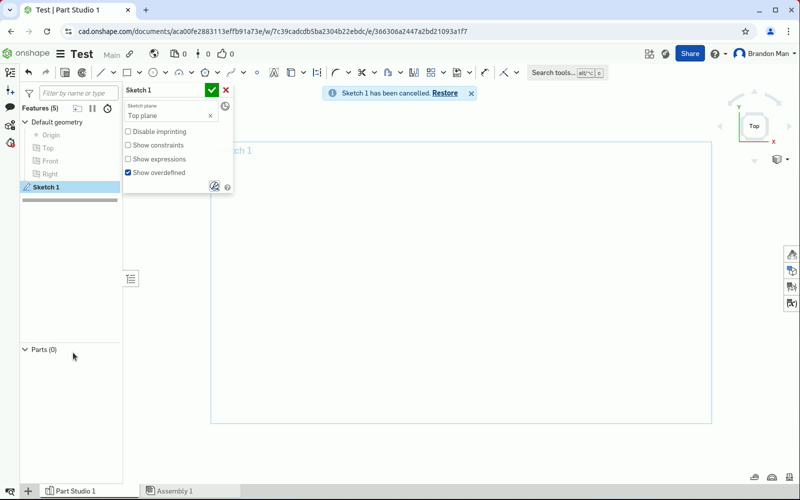
key(l)
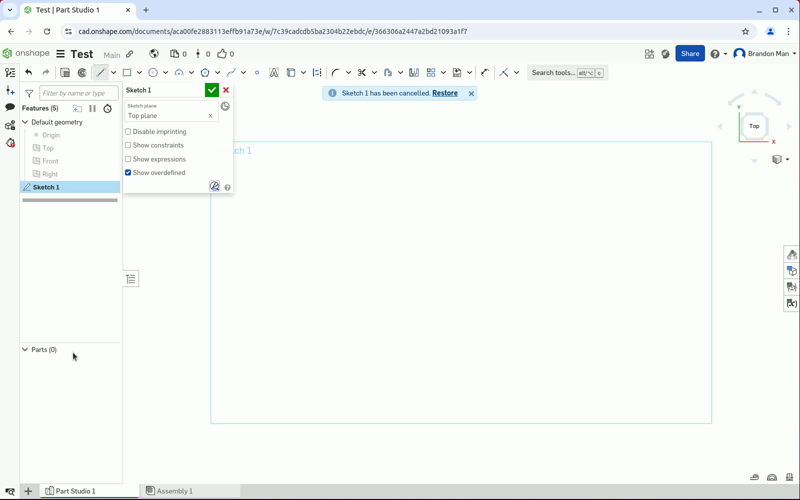
key_down(shift)
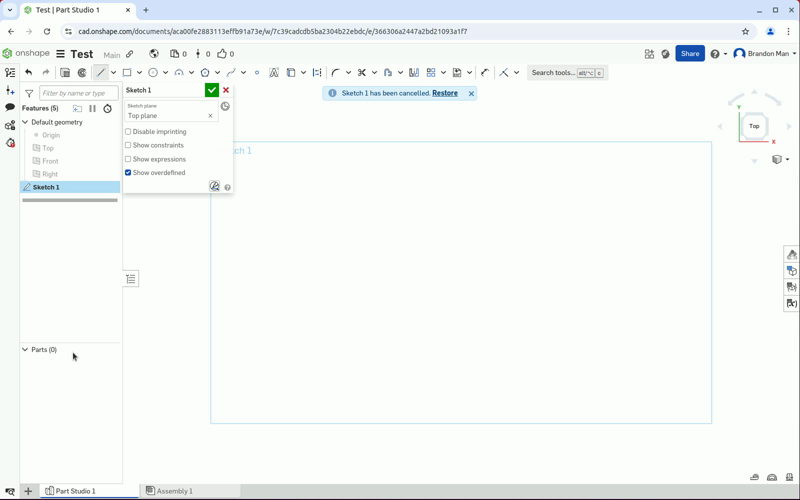
mouse_move(460, 282)
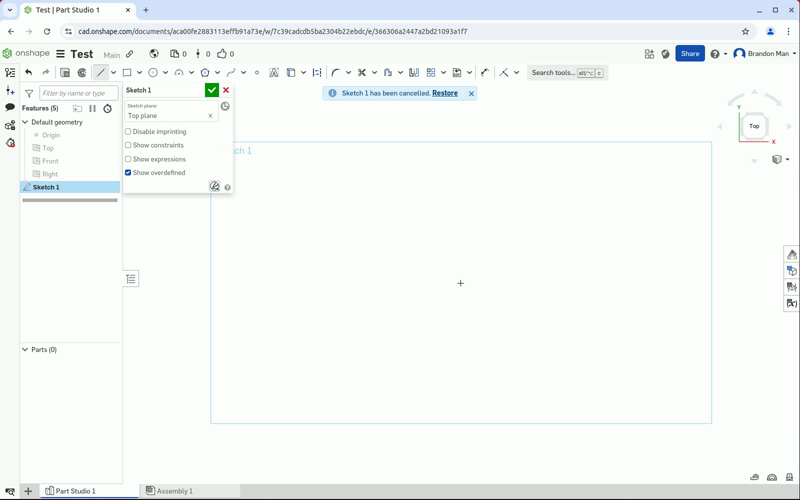
click(460, 282)
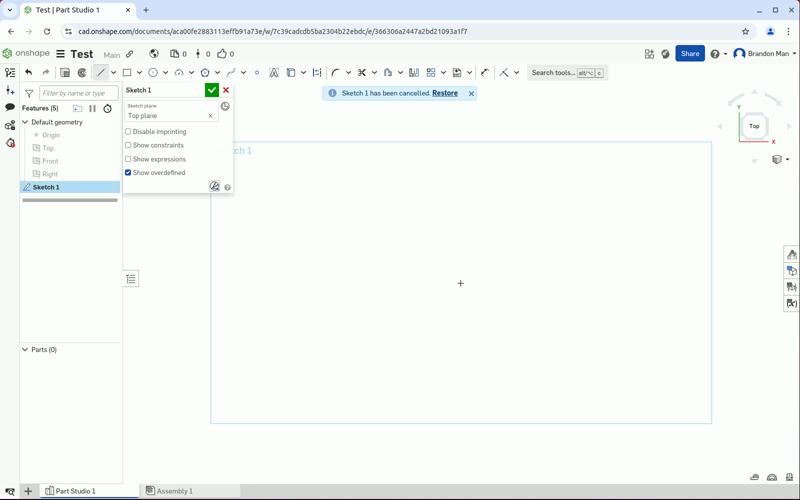
key_up(shift)
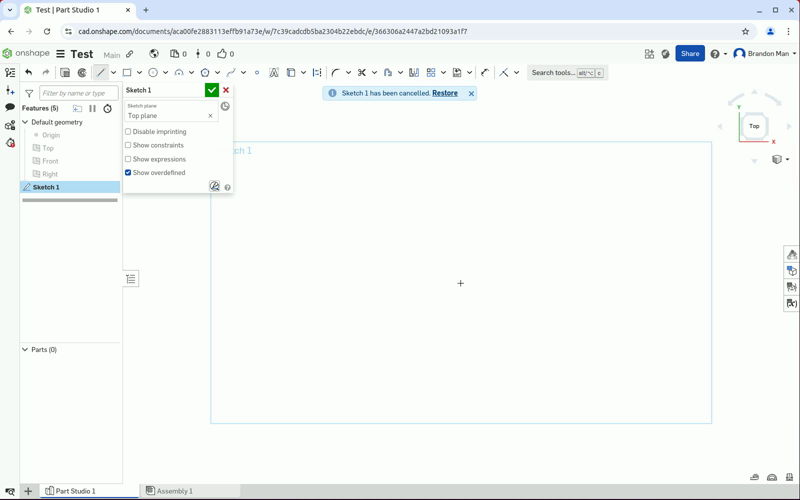
key_down(shift)
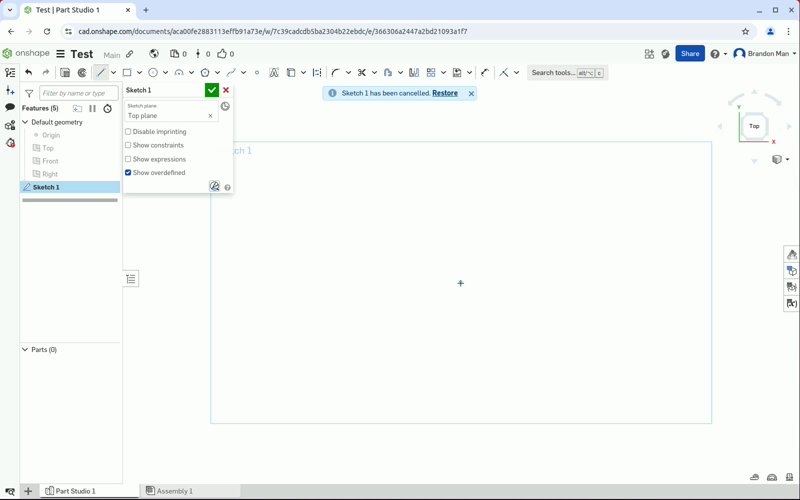
mouse_move(573, 282)
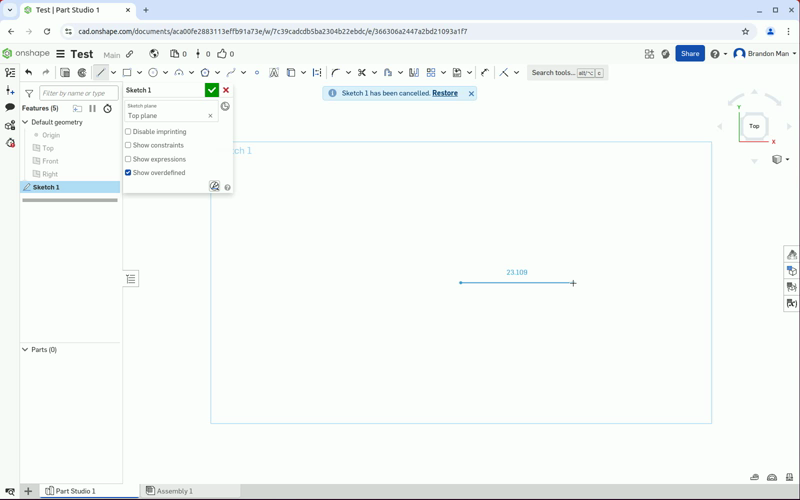
click(573, 282)
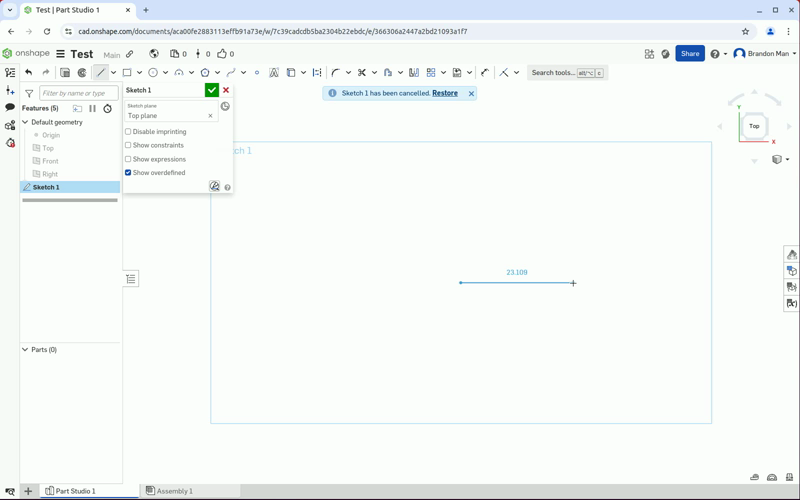
key_up(shift)
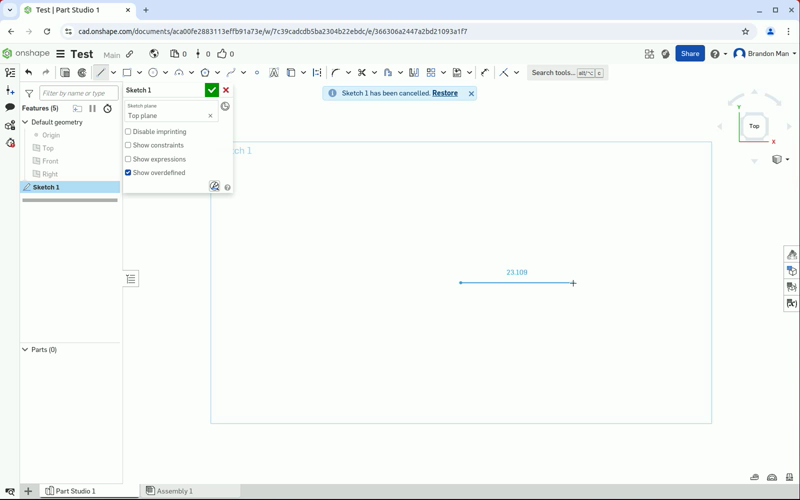
key_down(shift)
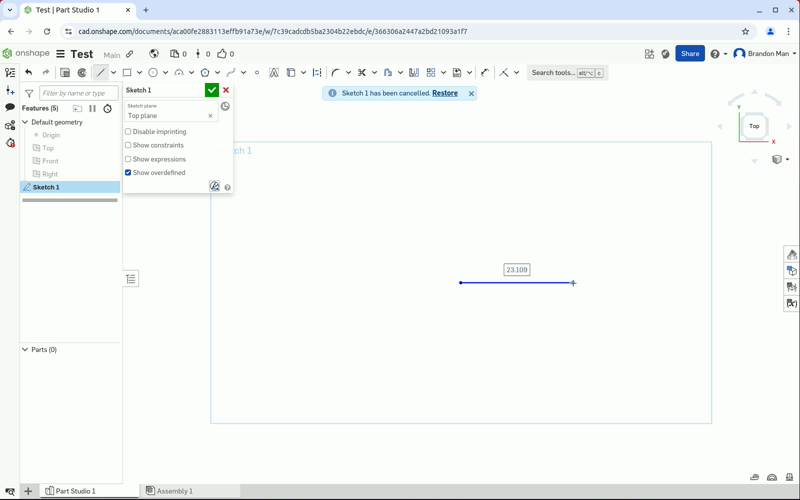
mouse_move(573, 198)
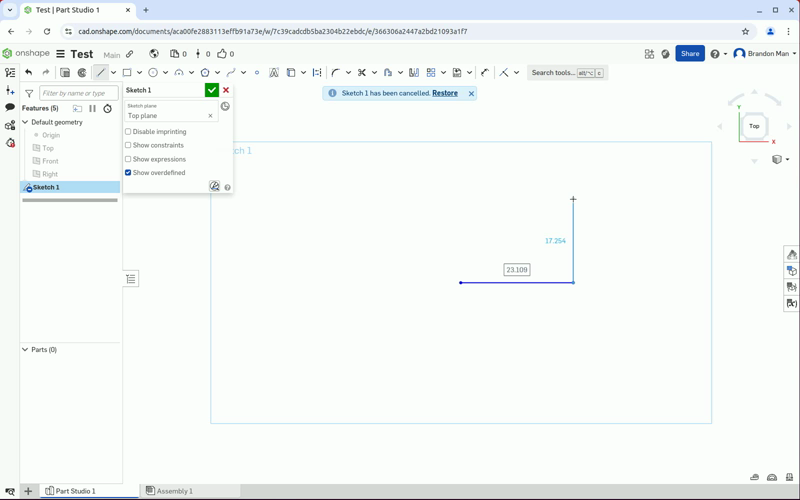
click(573, 198)
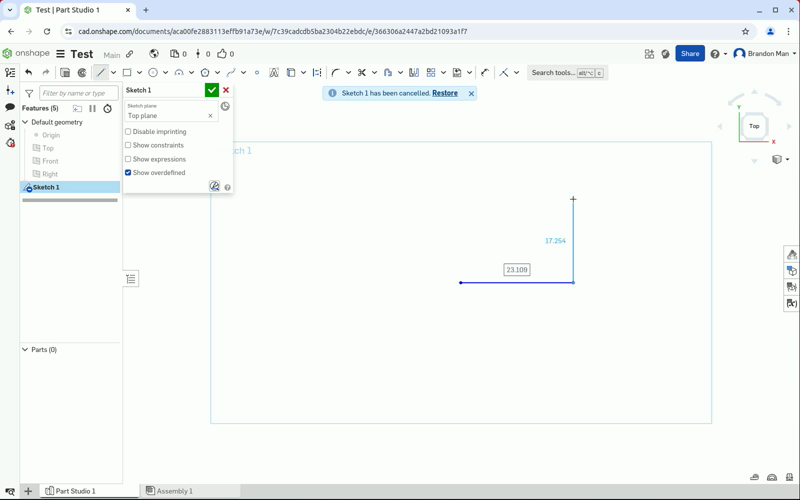
key_up(shift)
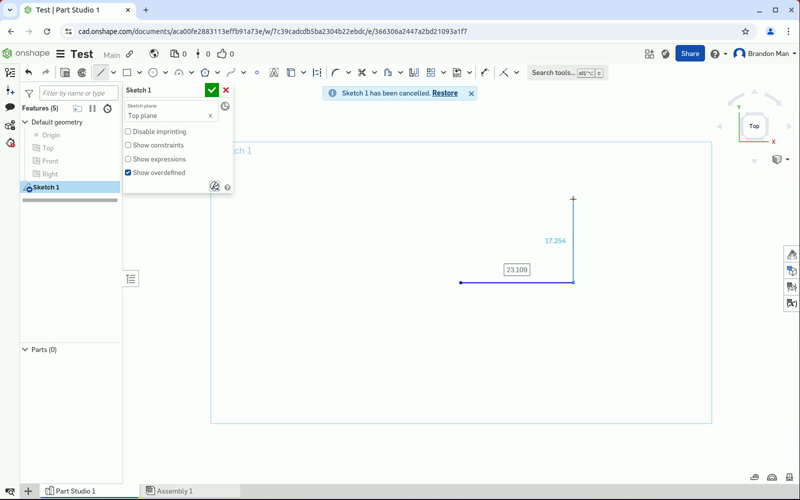
key_down(shift)
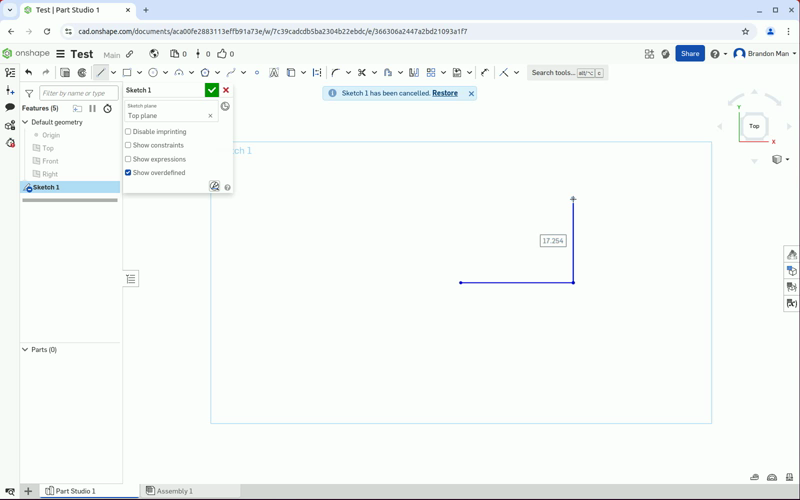
mouse_move(460, 198)
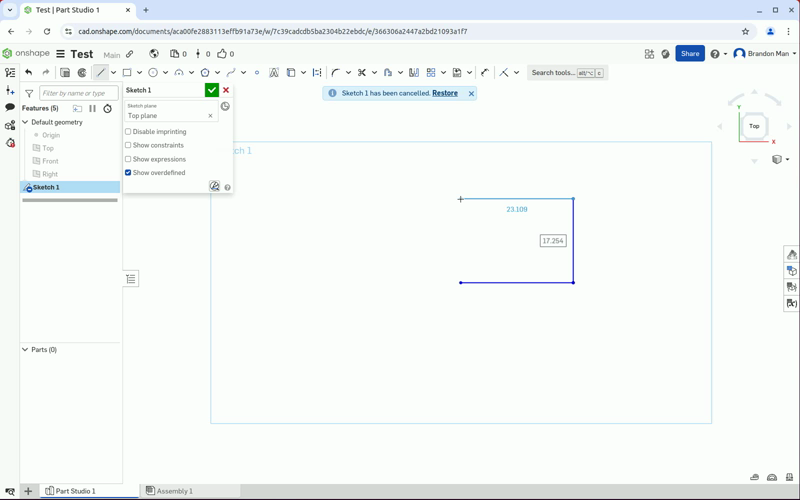
click(460, 198)
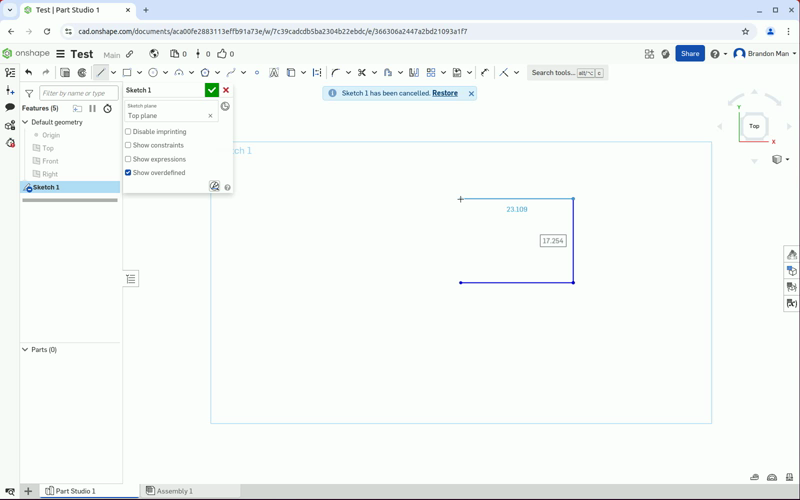
key_up(shift)
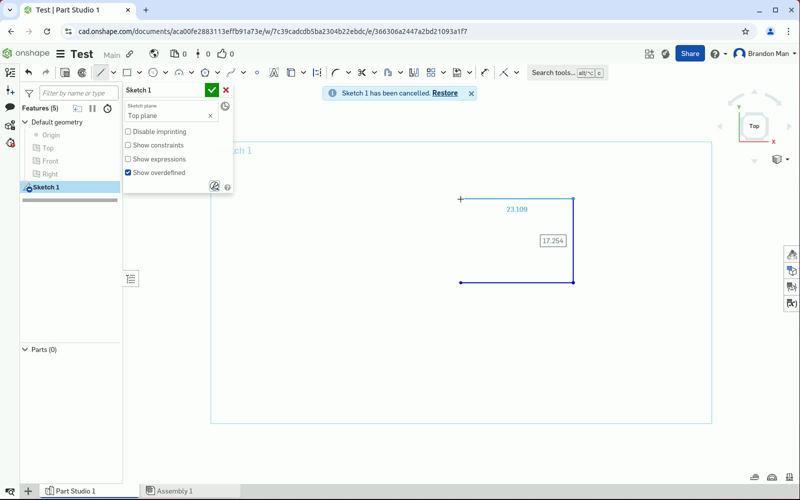
key_down(shift)
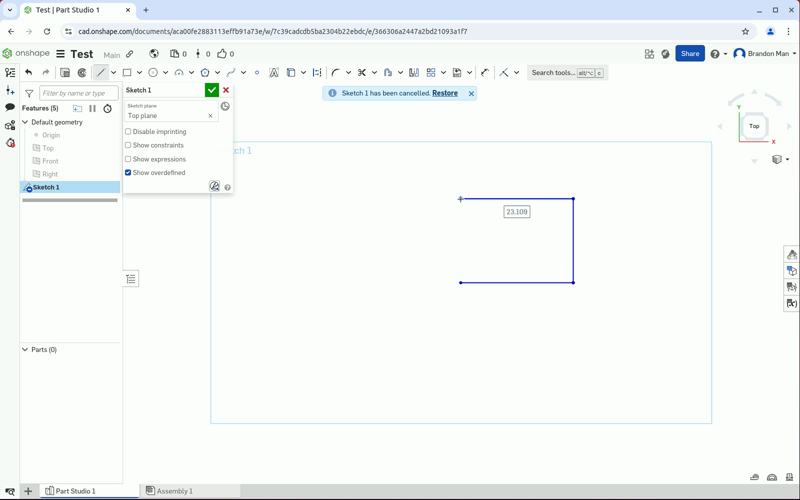
mouse_move(460, 282)
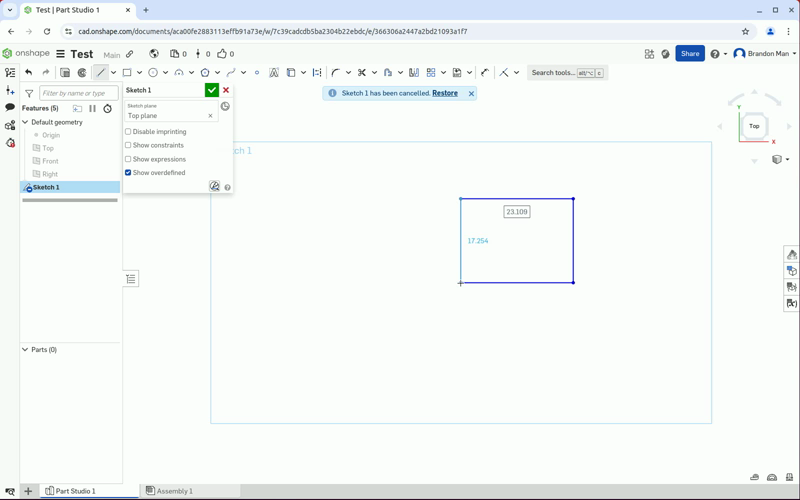
key_up(shift)
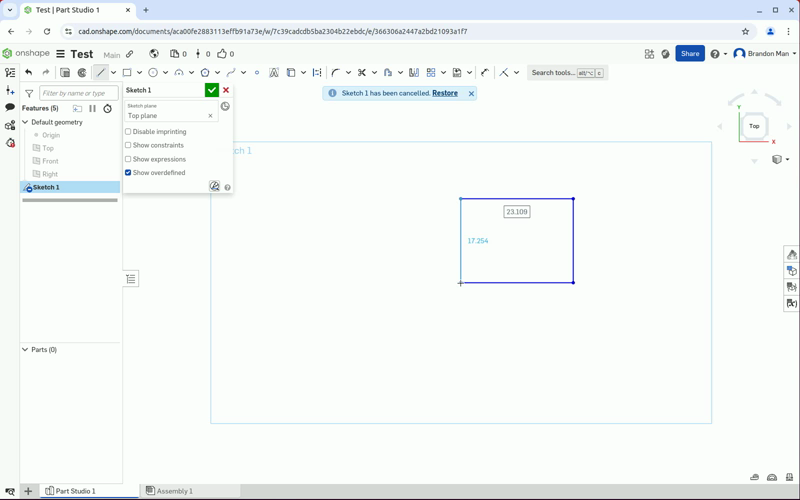
click(460, 282)
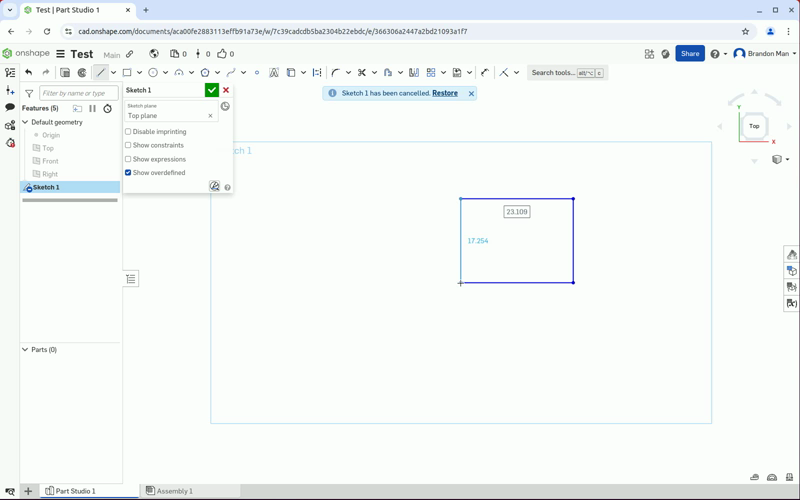
key(esc)
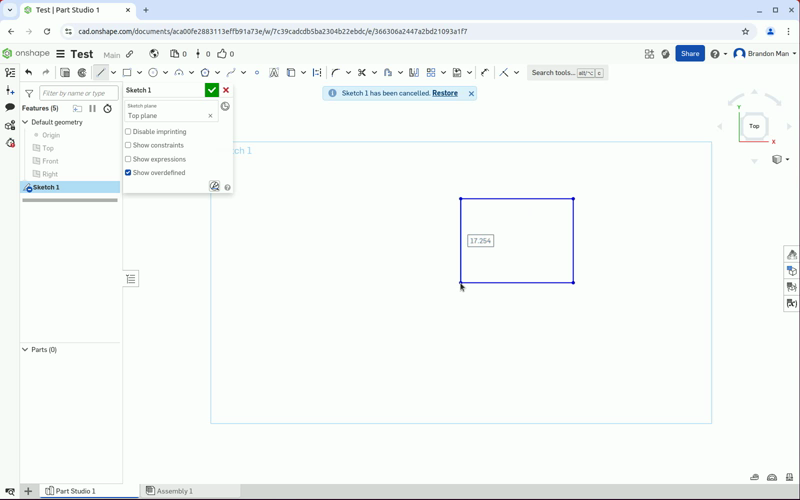
mouse_move(551, 267)
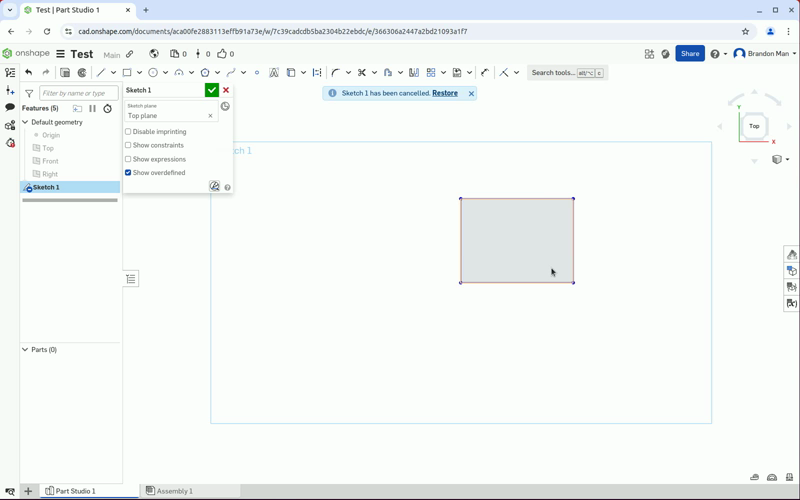
click(551, 267)
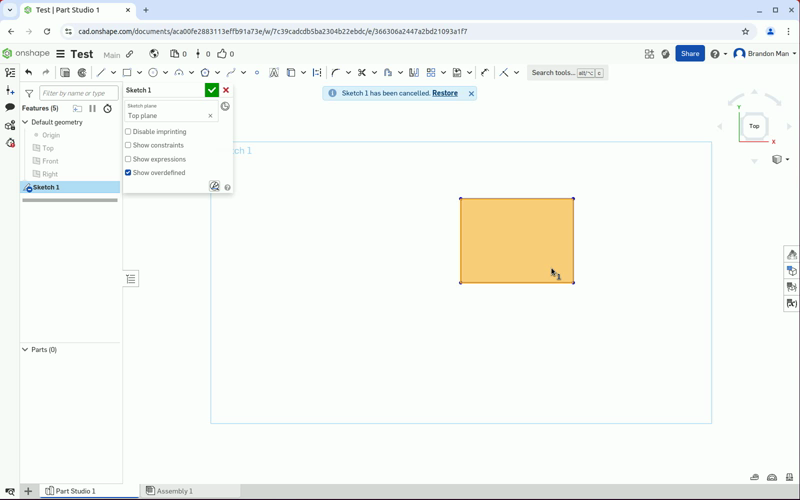
mouse_move(73, 352)
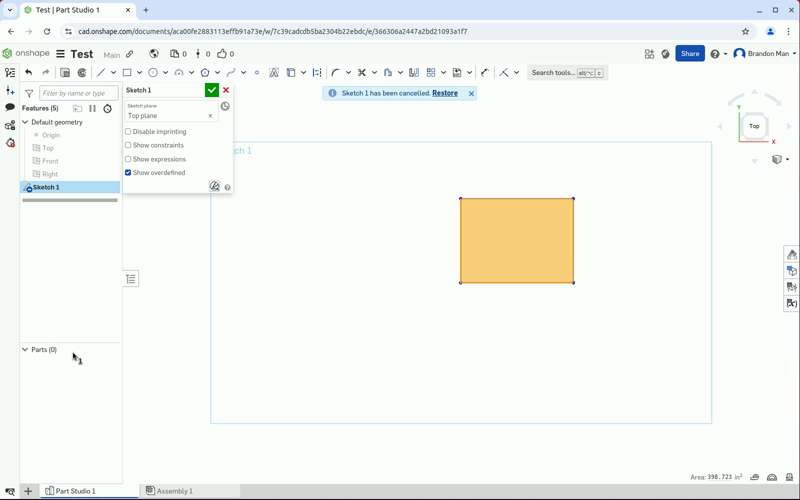
key(shift+y)
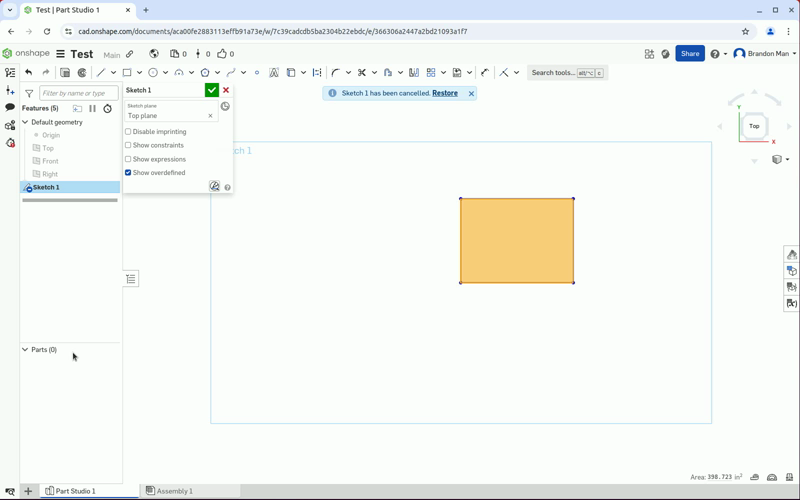
key(shift+e)
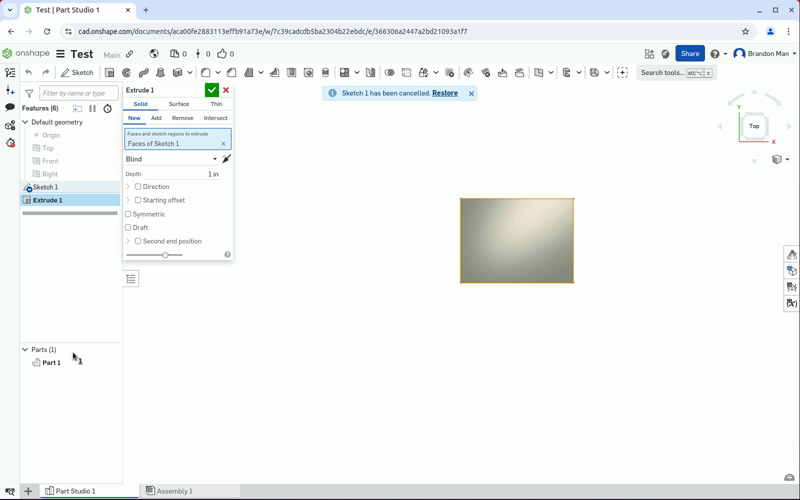
mouse_move(143, 106)
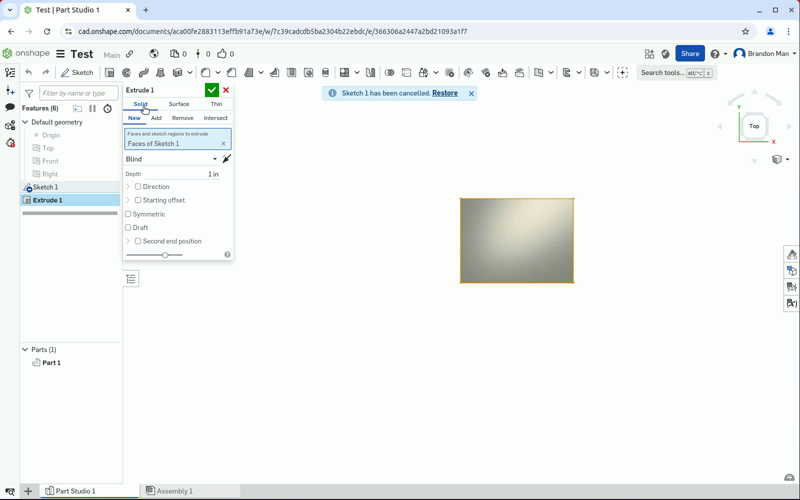
click(143, 106)
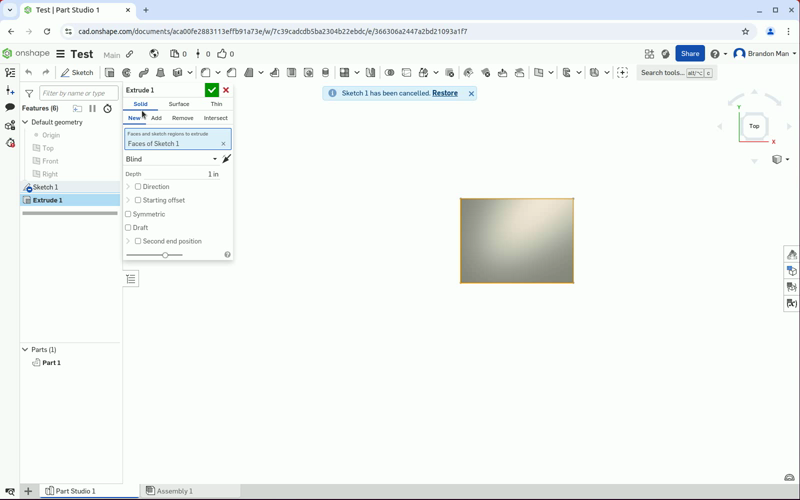
mouse_move(137, 120)
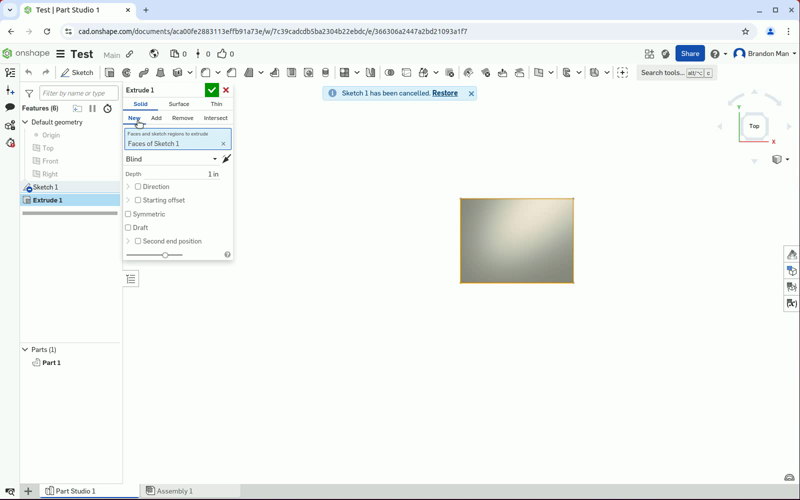
click(137, 120)
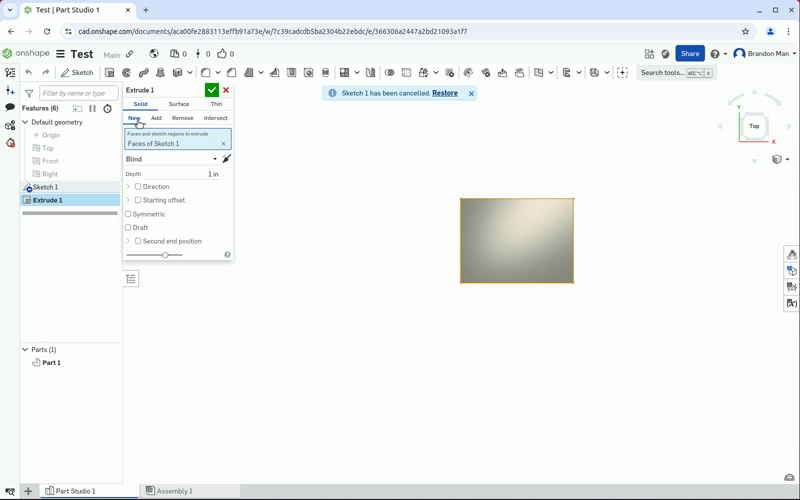
key(tab, 4)
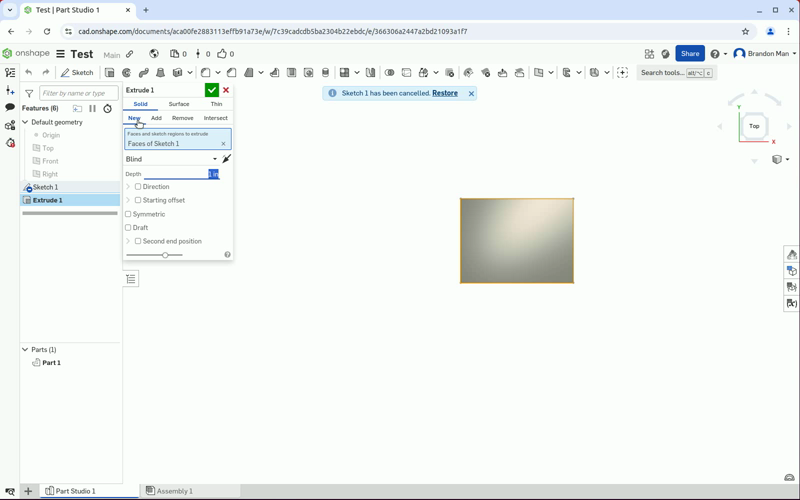
text(11.554)
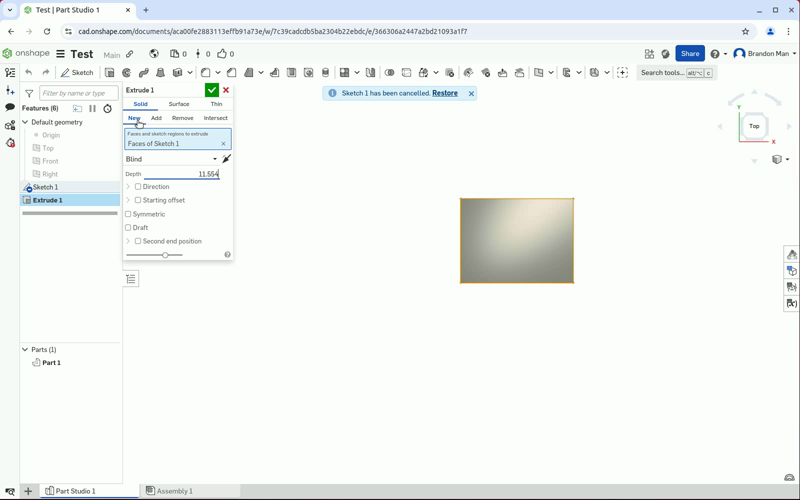
key(enter)
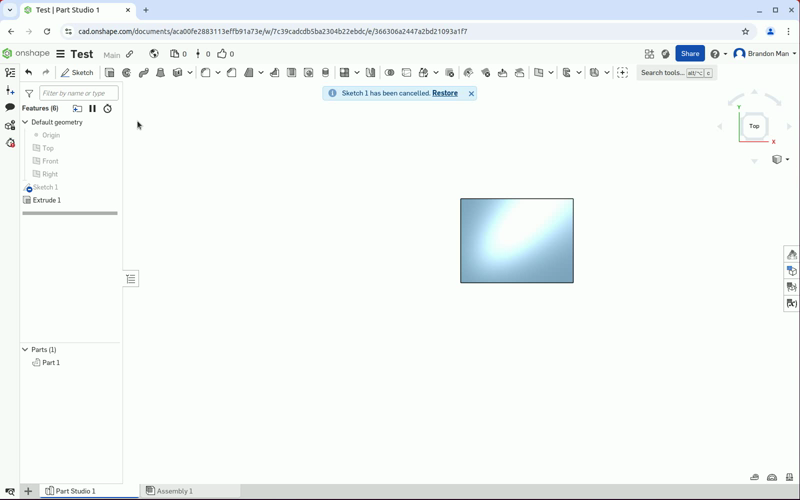
key(shift+h)
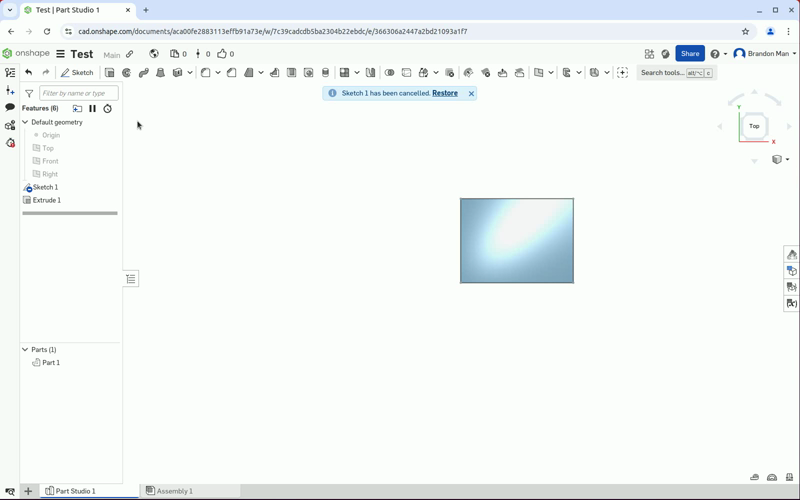
key(shift+h)
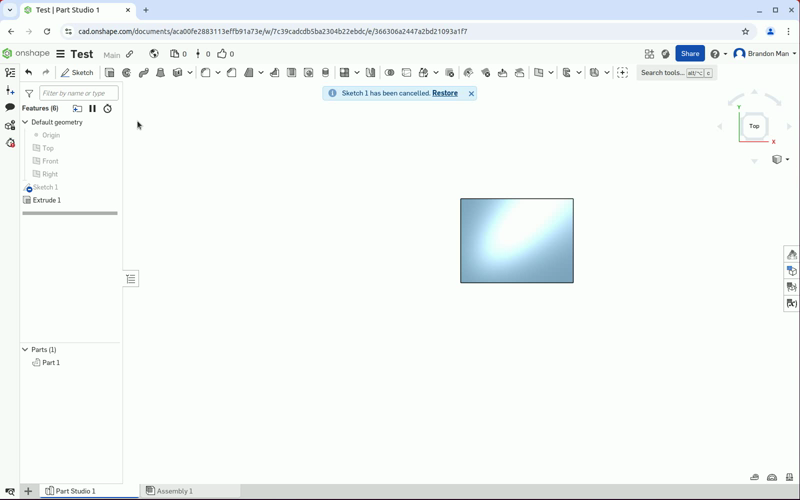
mouse_move(73, 189)
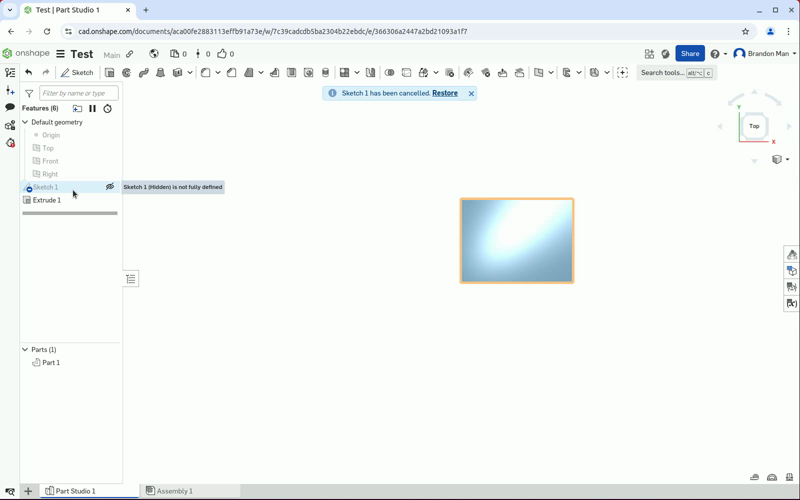
click(73, 189)
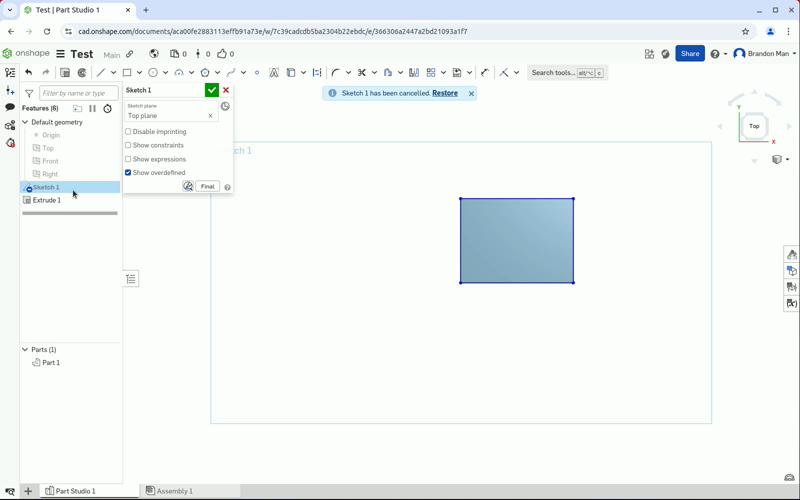
mouse_move(229, 92)
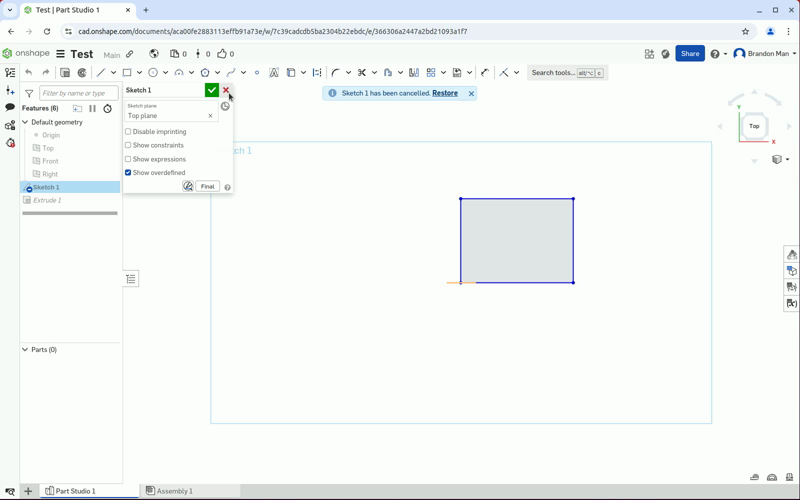
click(229, 92)
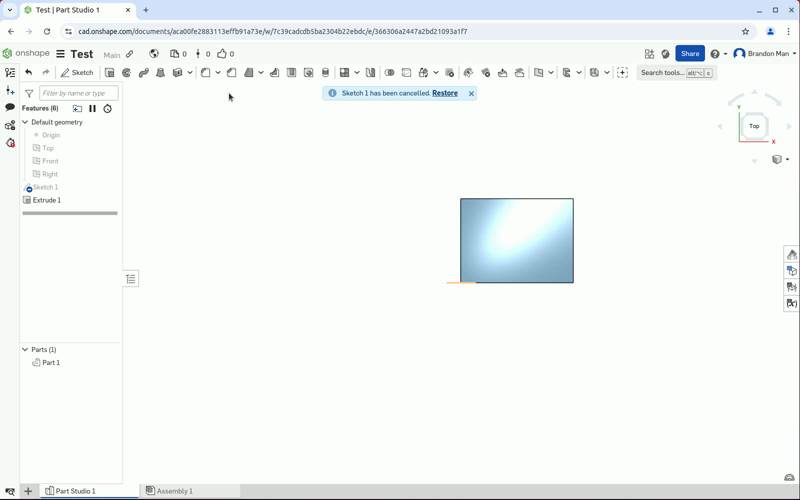
mouse_move(541, 75)
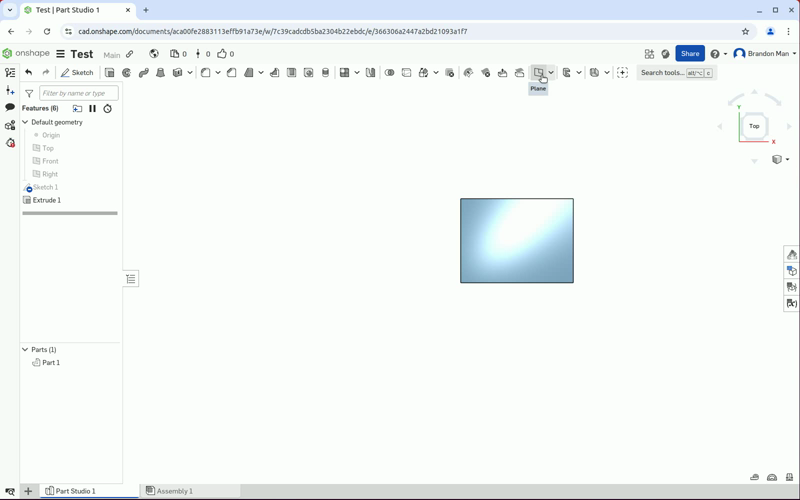
click(541, 75)
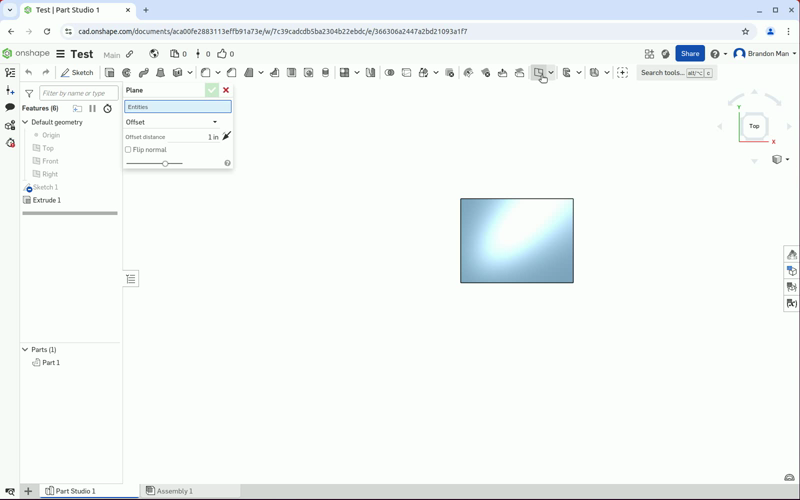
mouse_move(73, 150)
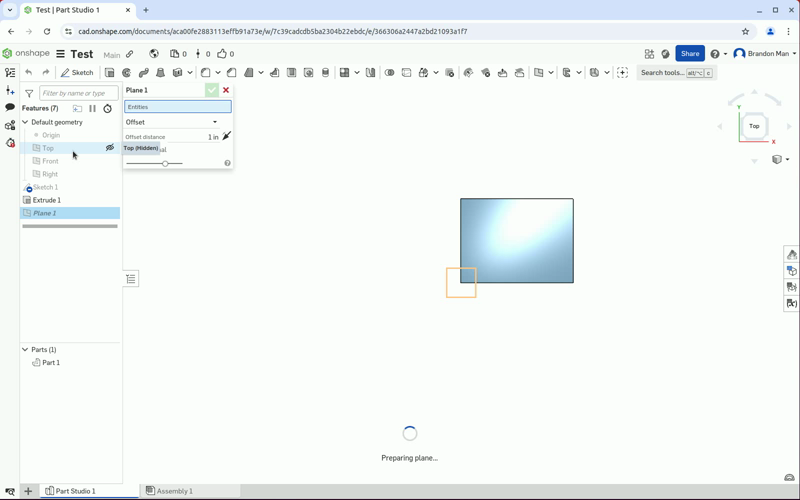
click(73, 150)
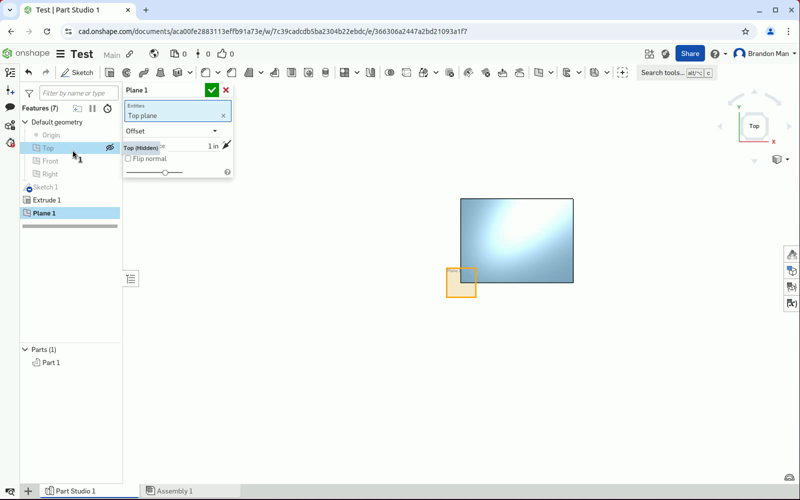
key(tab, 2)
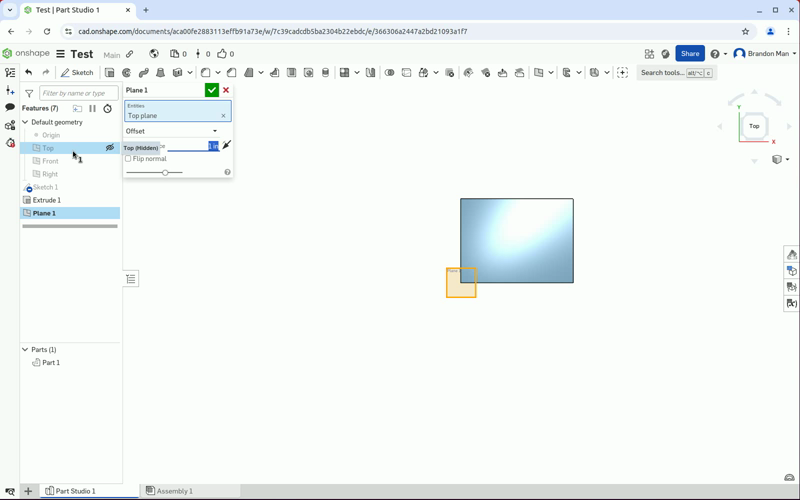
text(11.554)
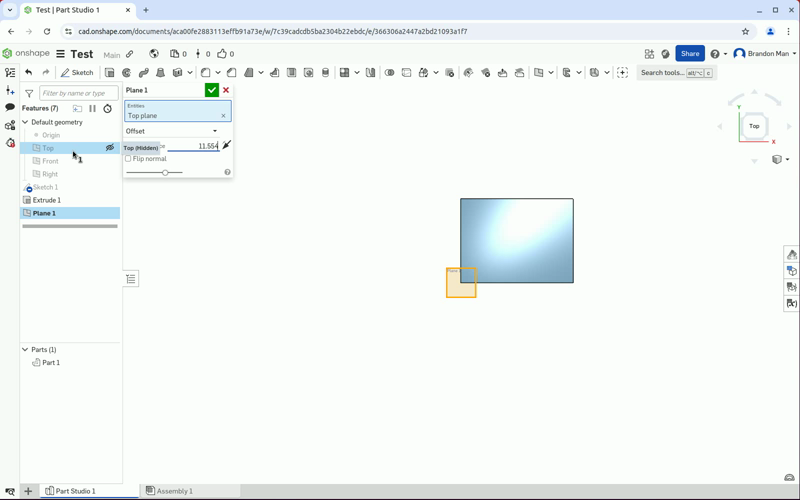
key(enter, 2)
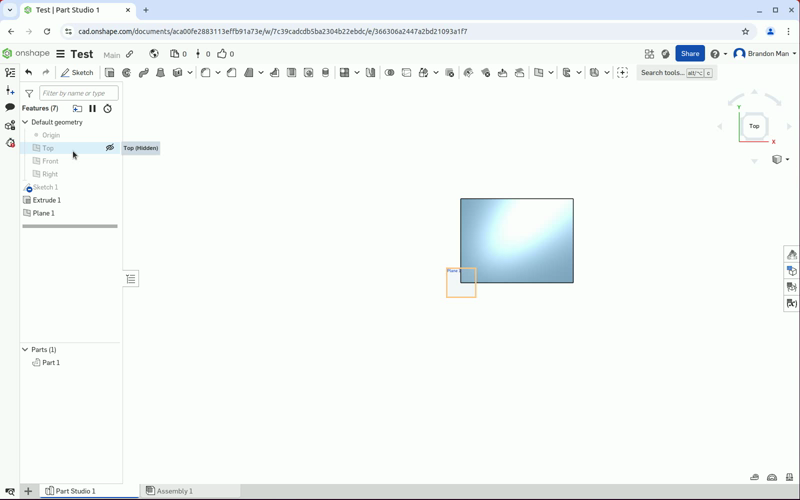
key(shift+s)
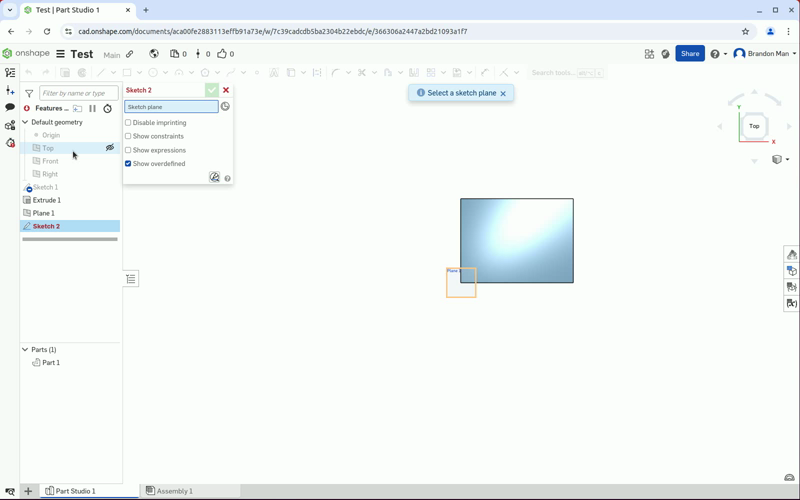
mouse_move(73, 215)
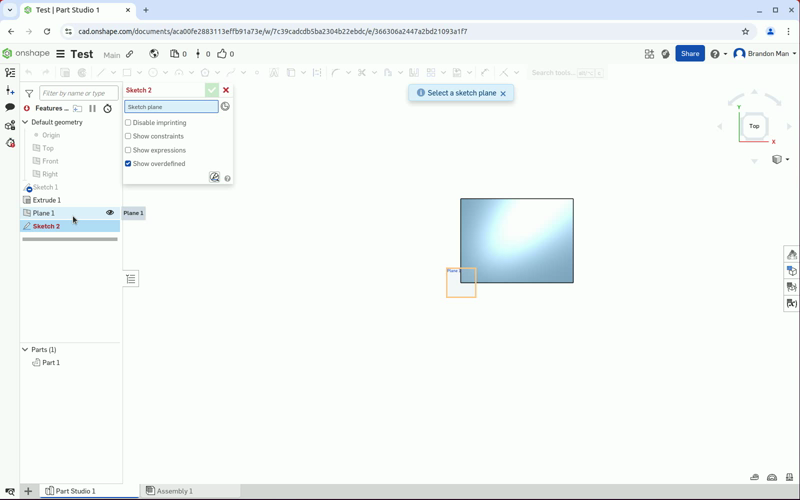
click(73, 215)
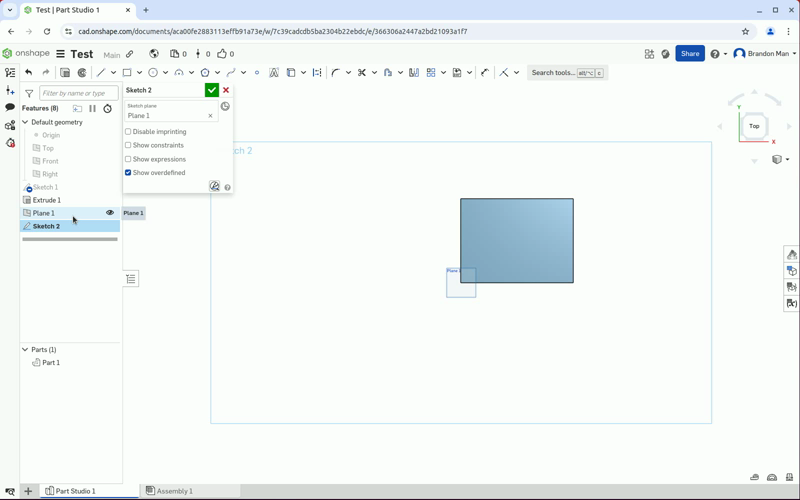
mouse_move(73, 352)
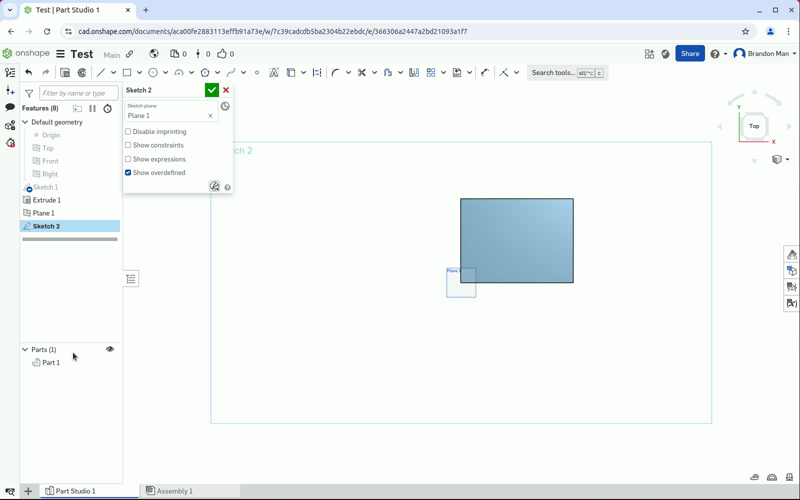
key(y)
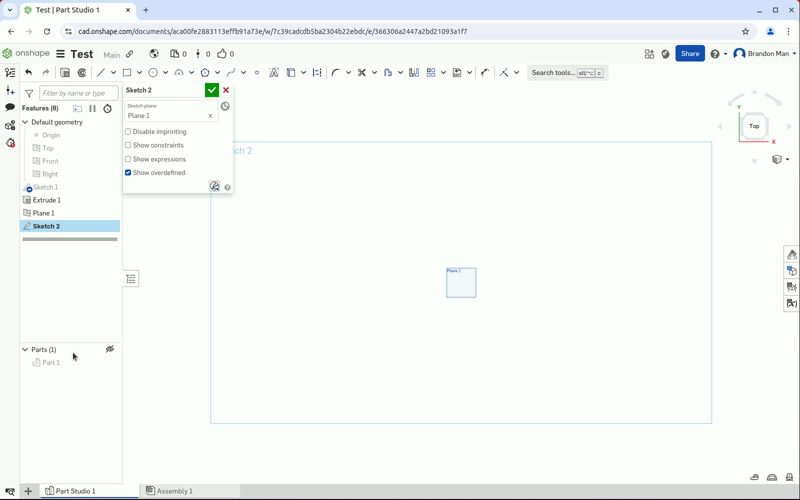
key(l)
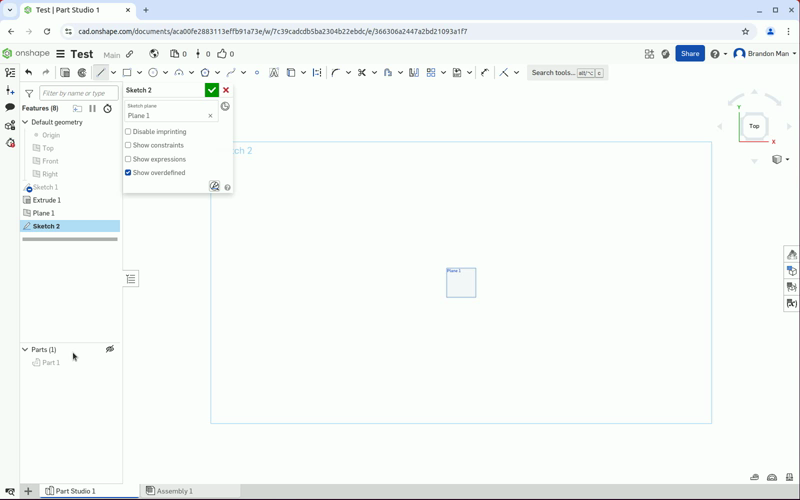
key_down(shift)
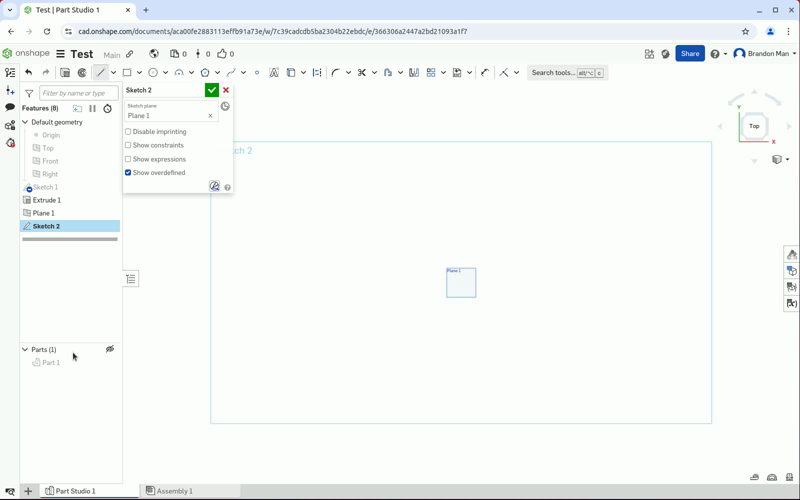
mouse_move(479, 282)
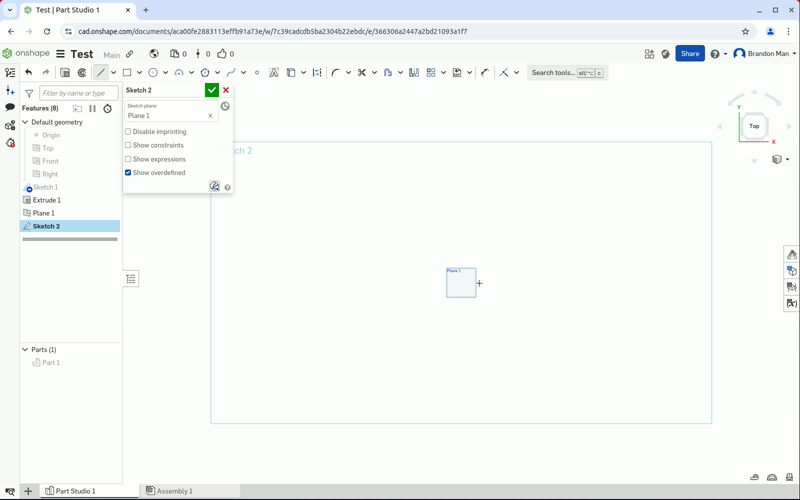
click(479, 282)
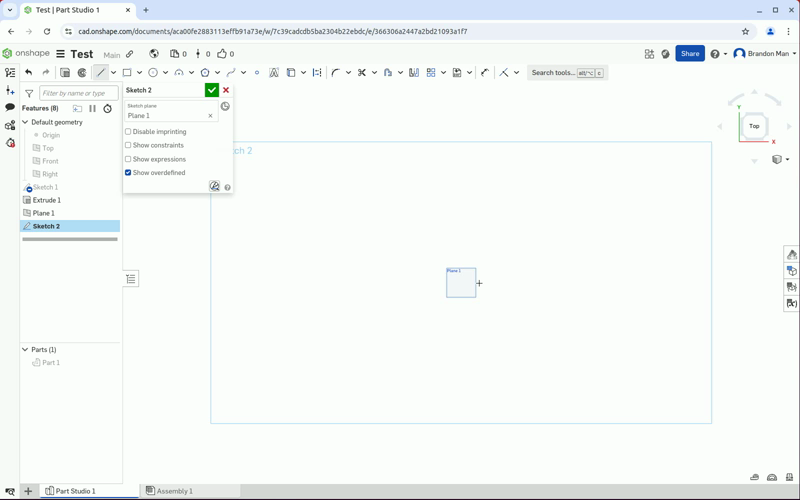
key_up(shift)
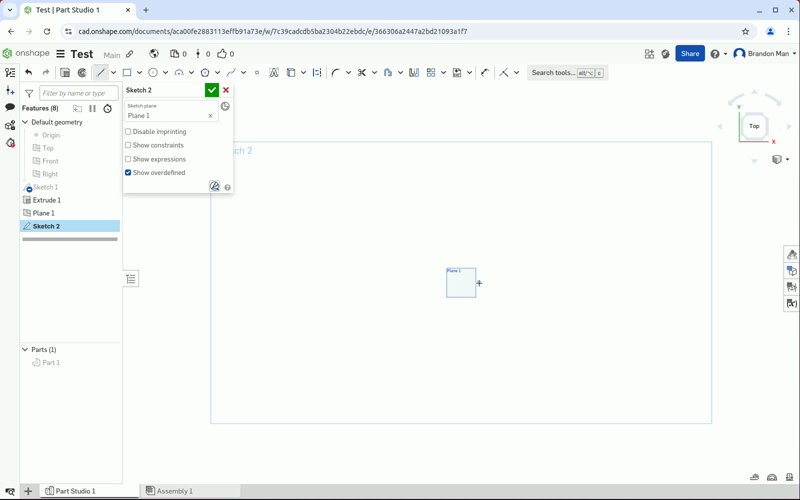
key_down(shift)
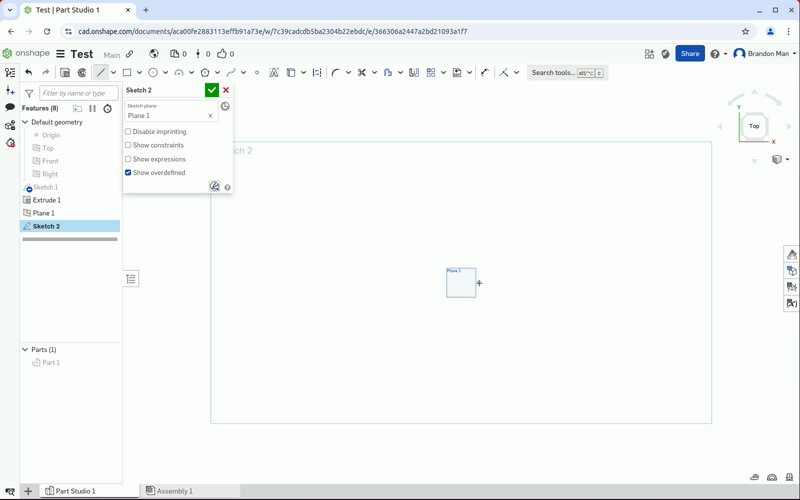
mouse_move(544, 282)
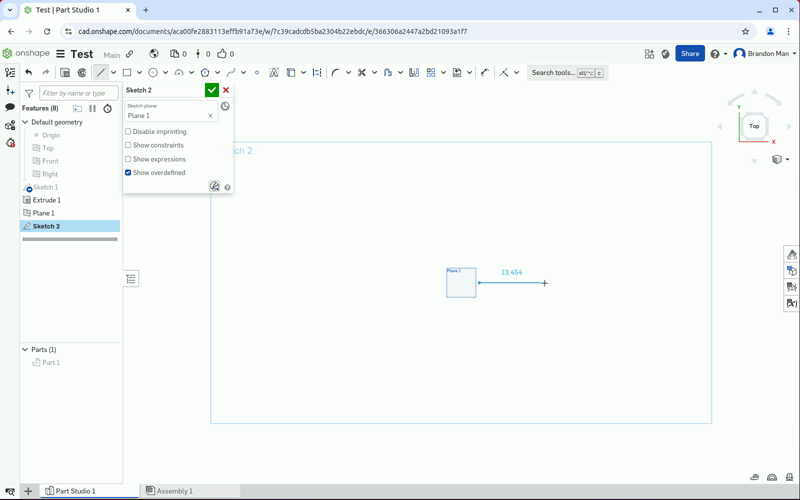
click(544, 282)
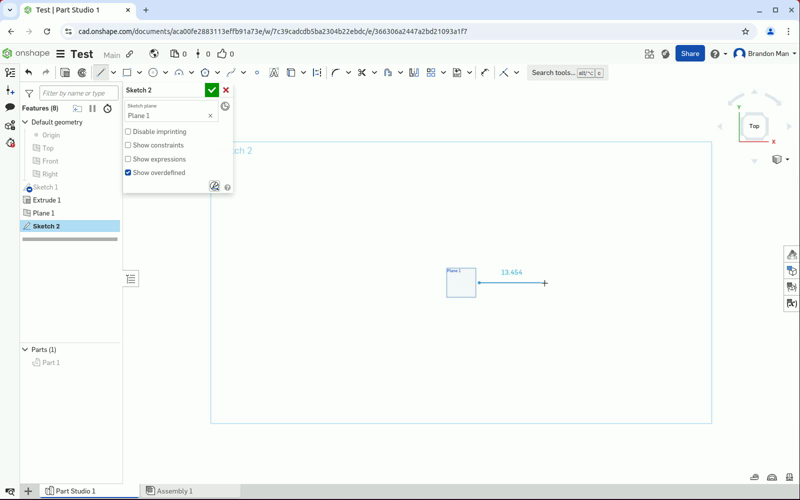
key_up(shift)
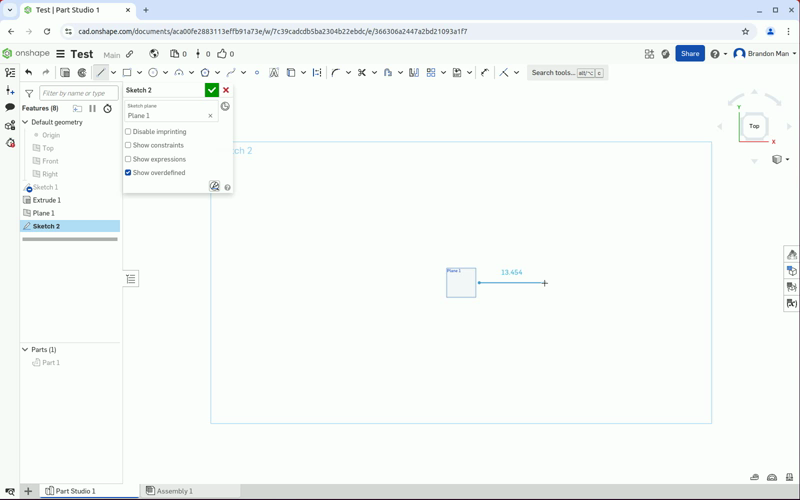
key_down(shift)
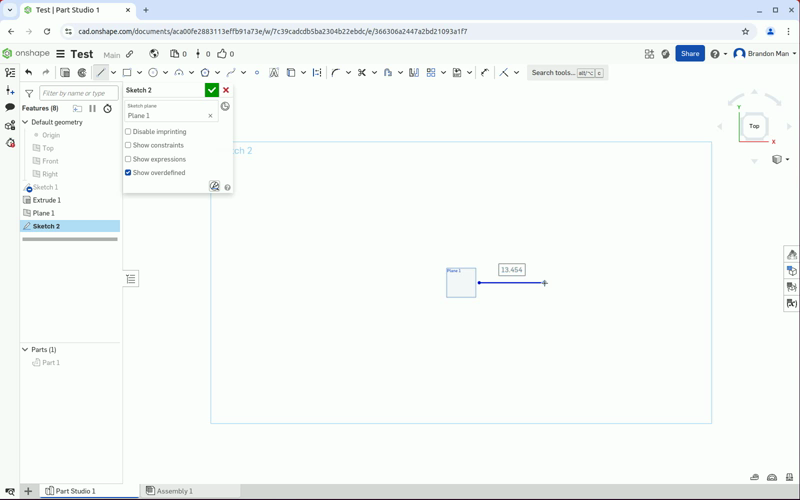
mouse_move(574, 282)
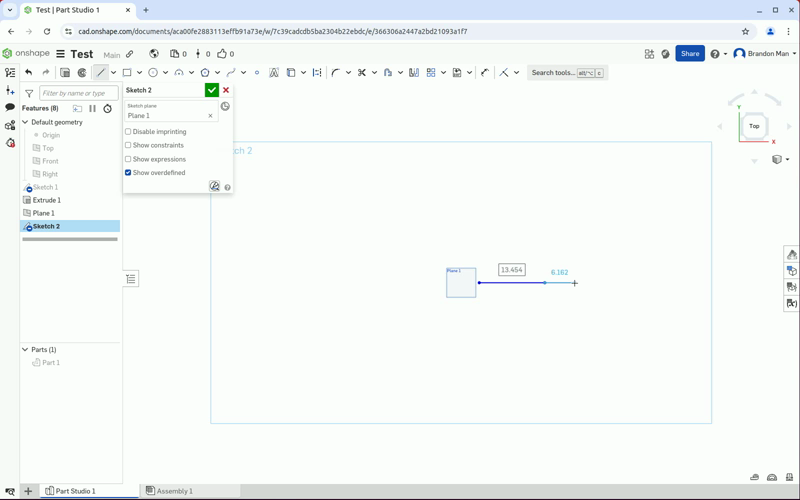
mouse_move(573, 240)
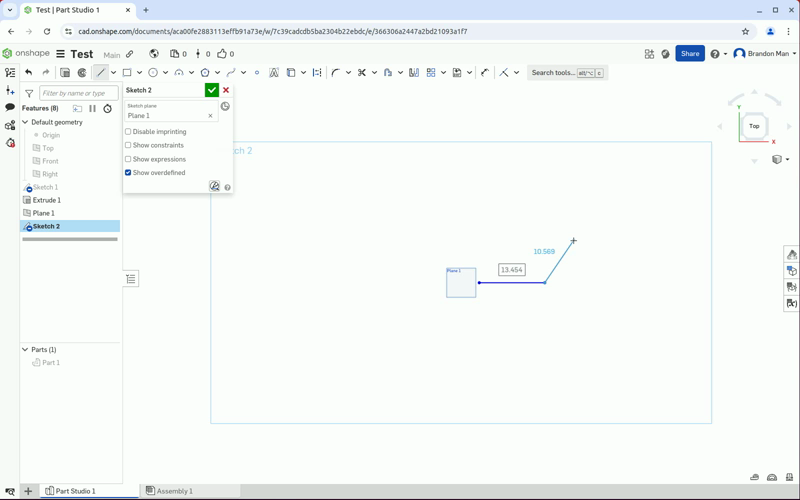
click(573, 240)
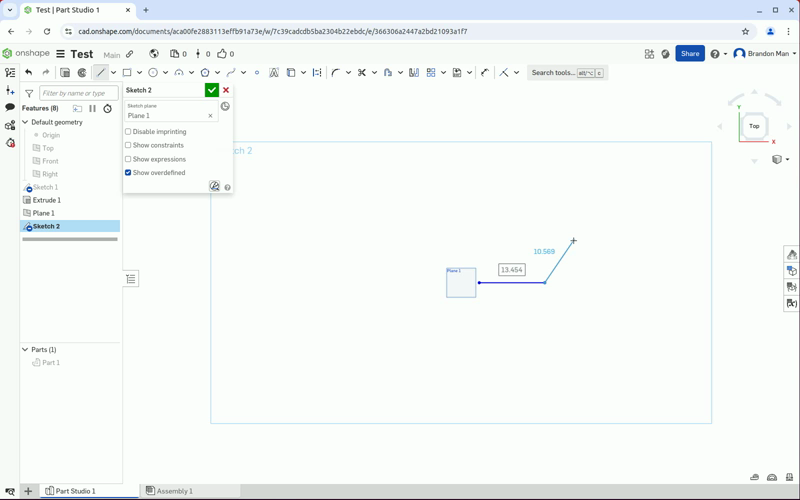
key_up(shift)
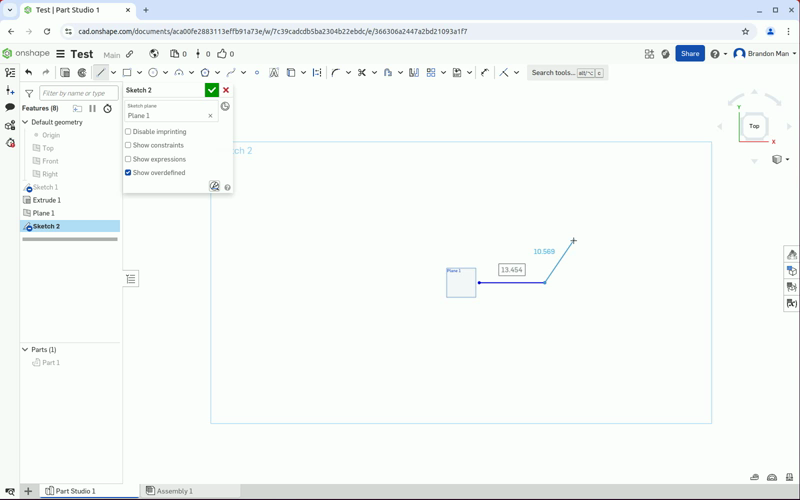
key_down(shift)
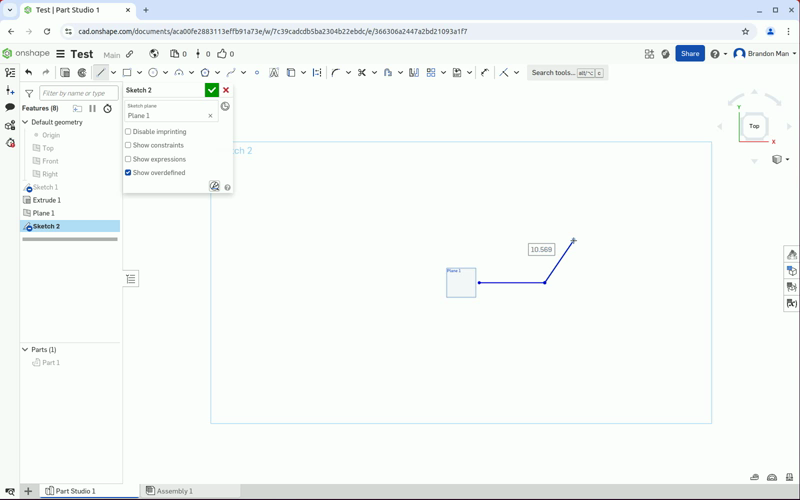
mouse_move(589, 240)
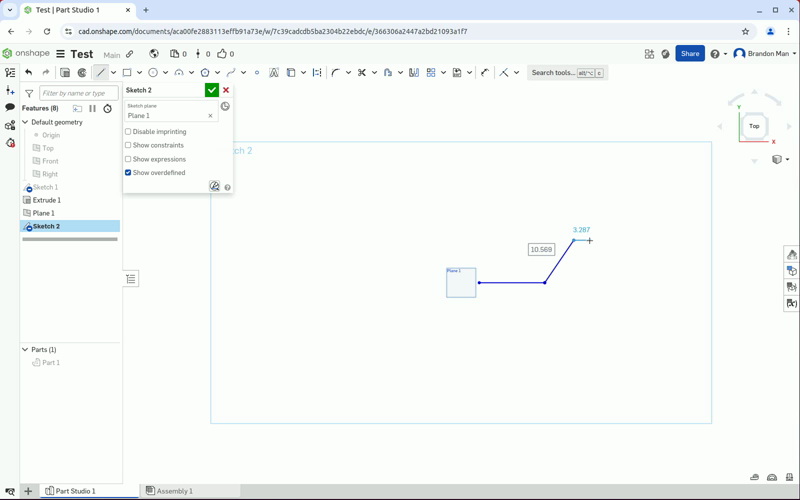
mouse_move(573, 198)
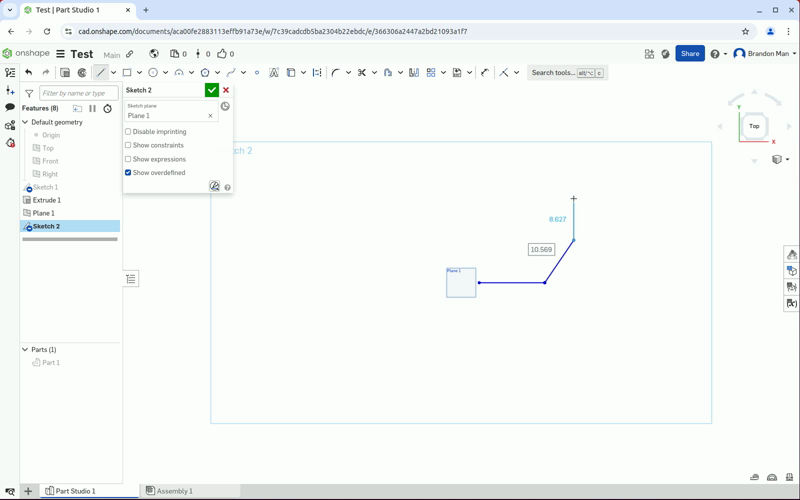
click(573, 198)
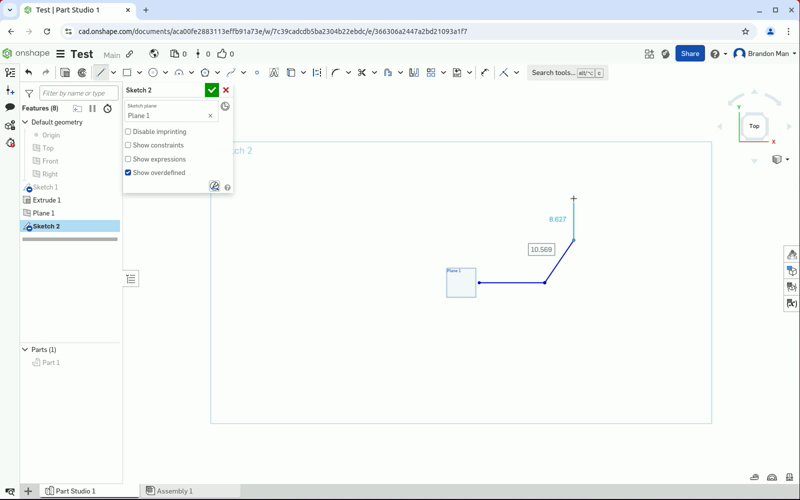
key_up(shift)
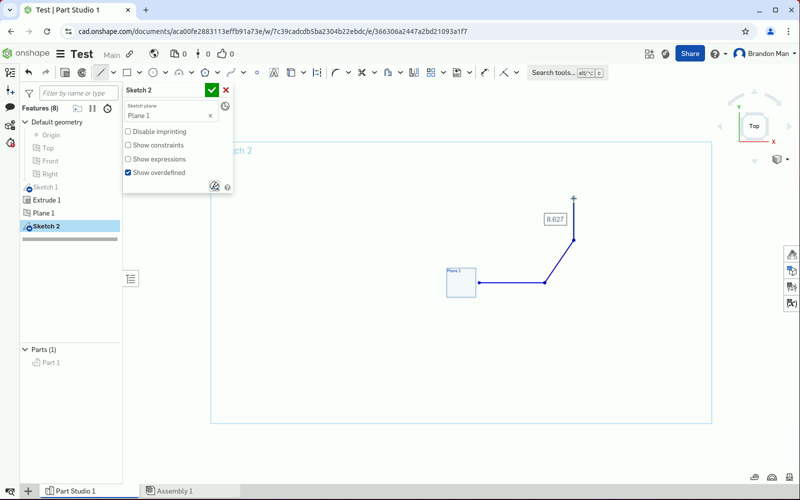
key_down(shift)
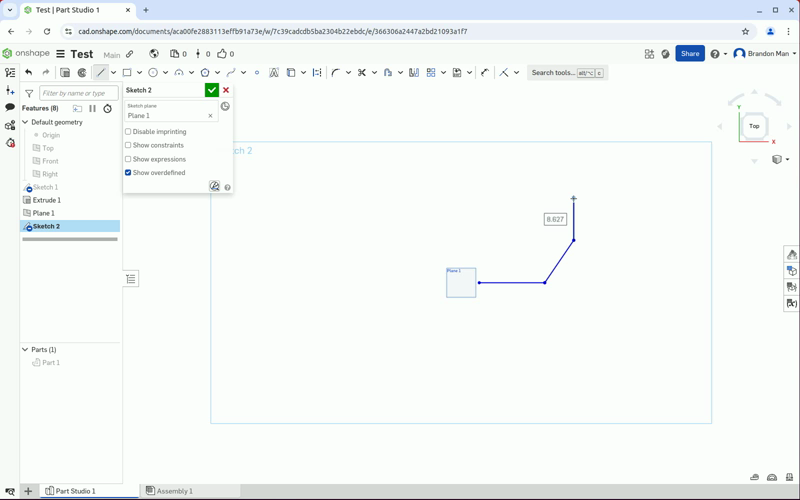
mouse_move(589, 198)
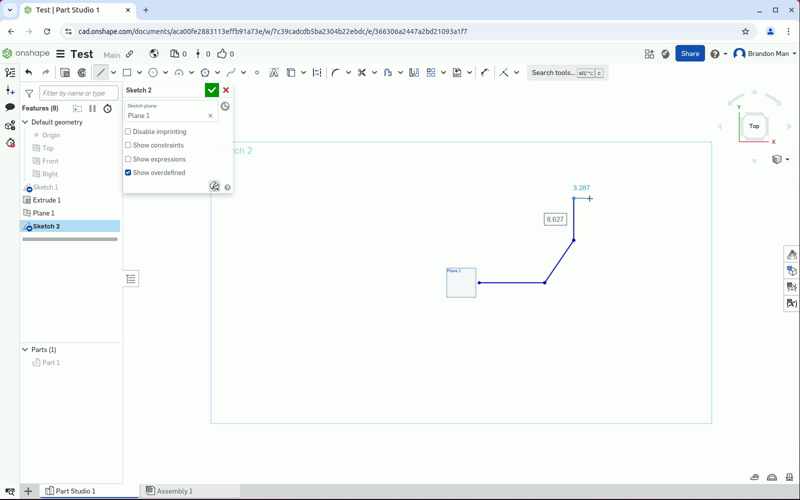
mouse_move(531, 198)
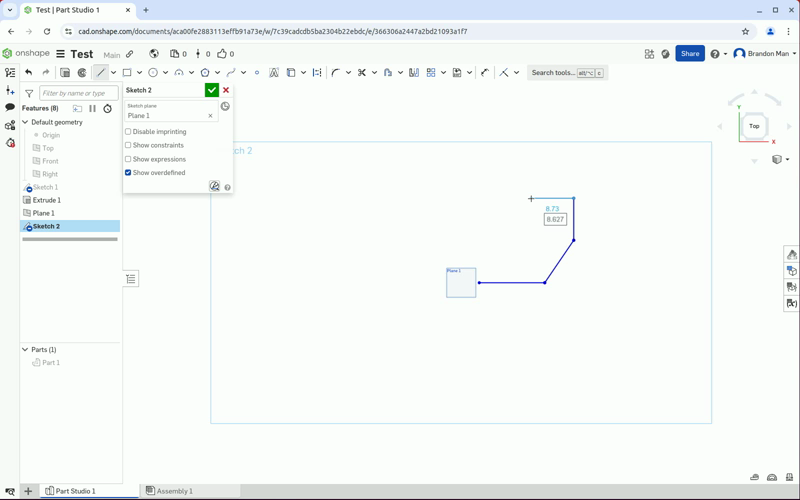
click(531, 198)
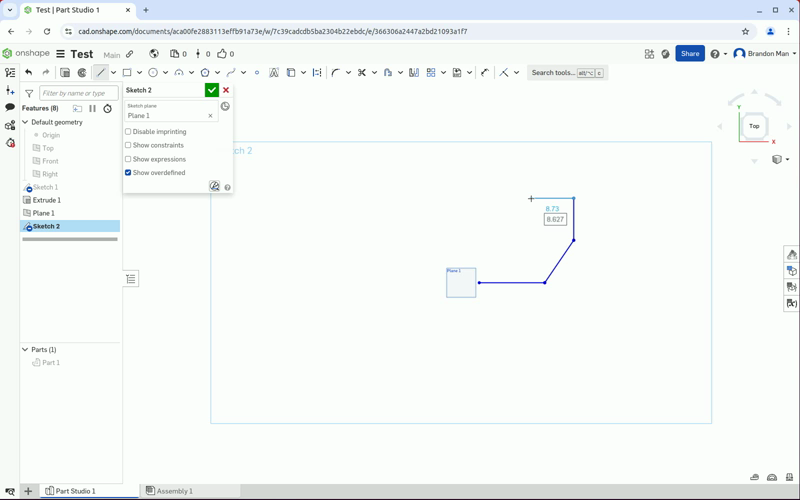
key_up(shift)
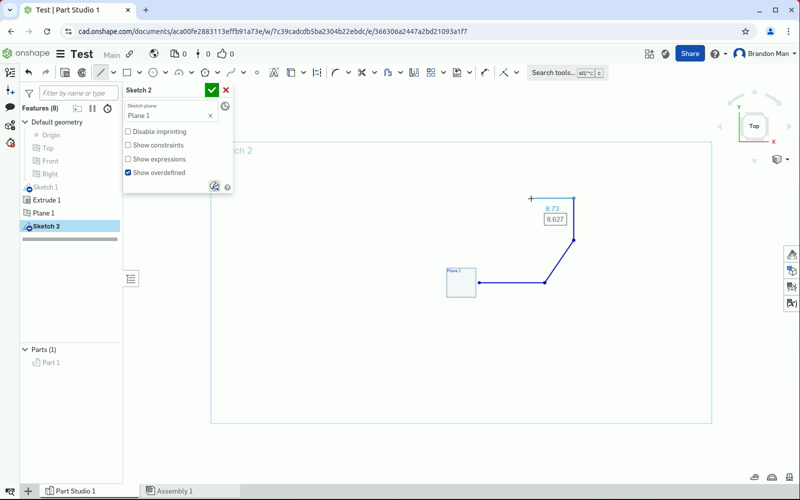
key_down(shift)
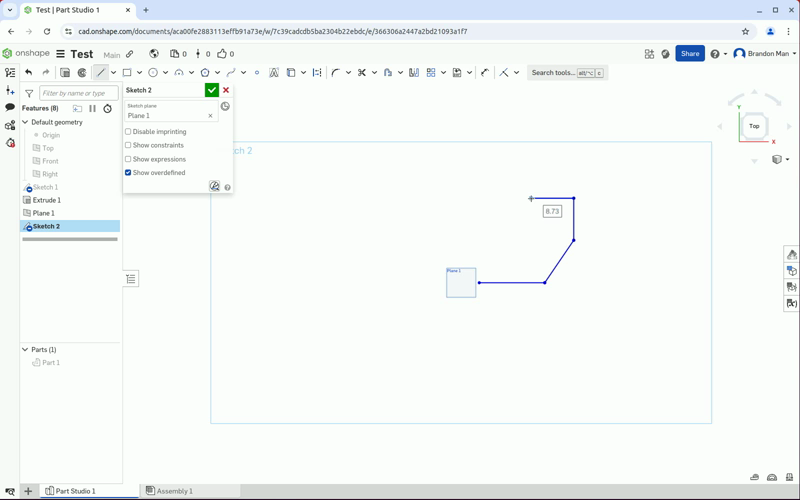
mouse_move(479, 282)
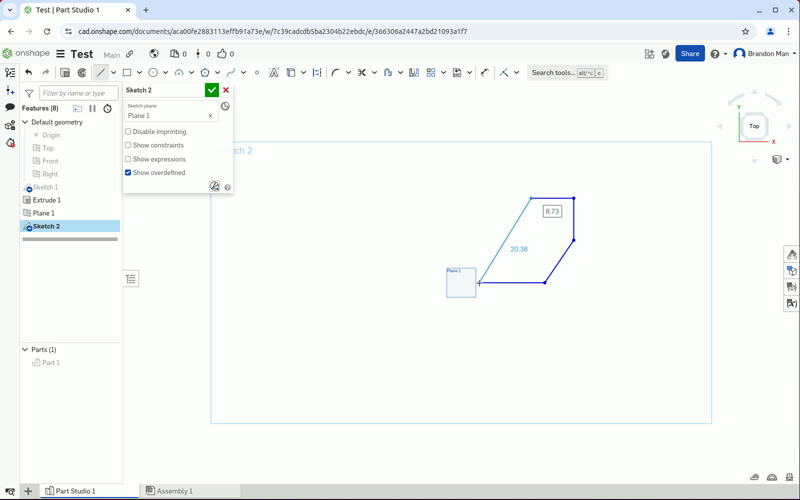
key_up(shift)
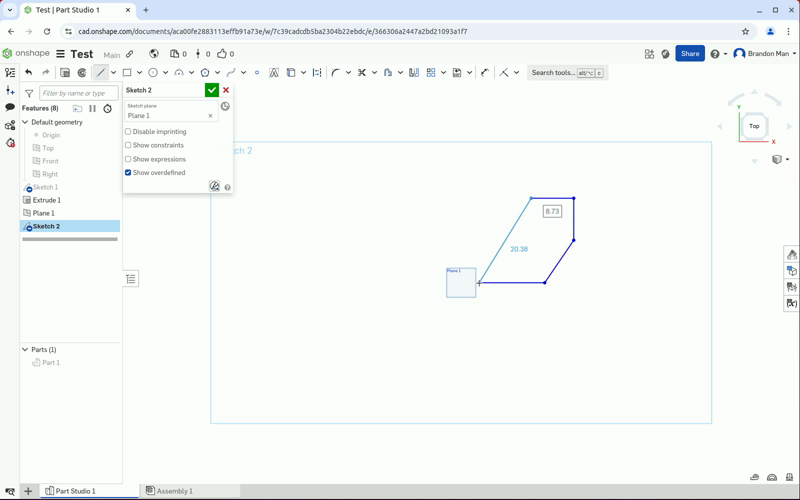
click(479, 282)
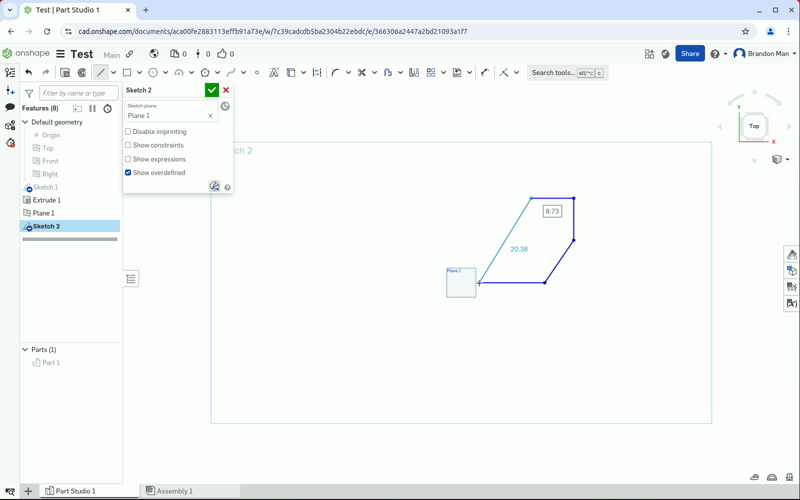
key(esc)
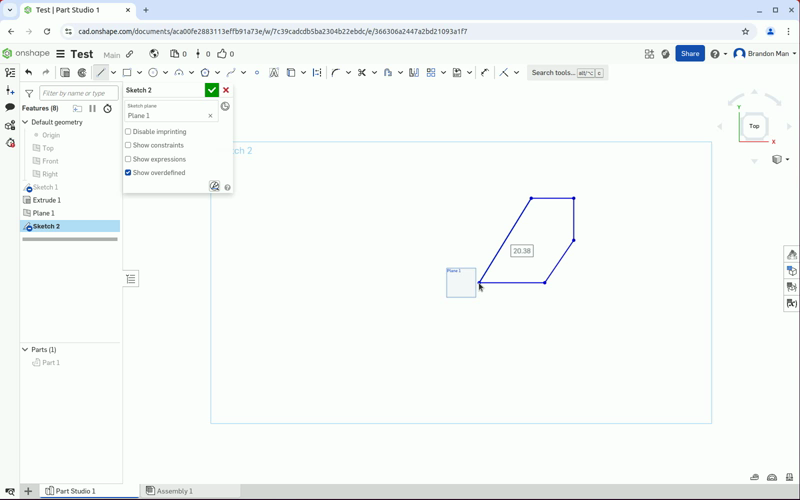
mouse_move(549, 226)
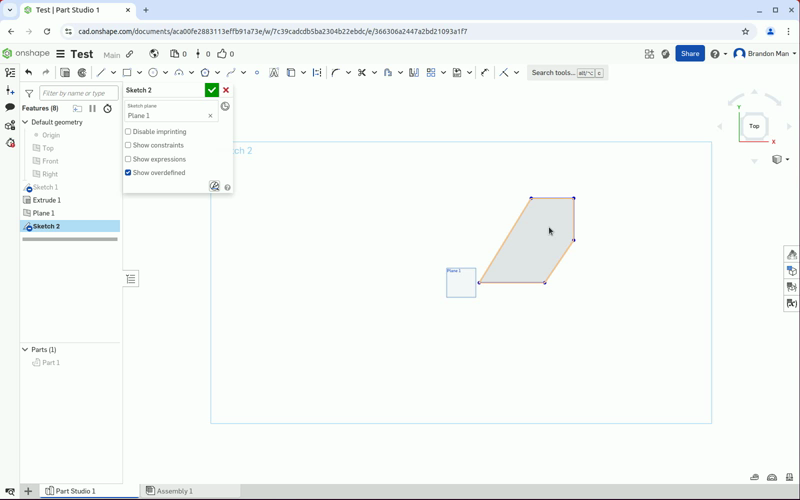
click(549, 226)
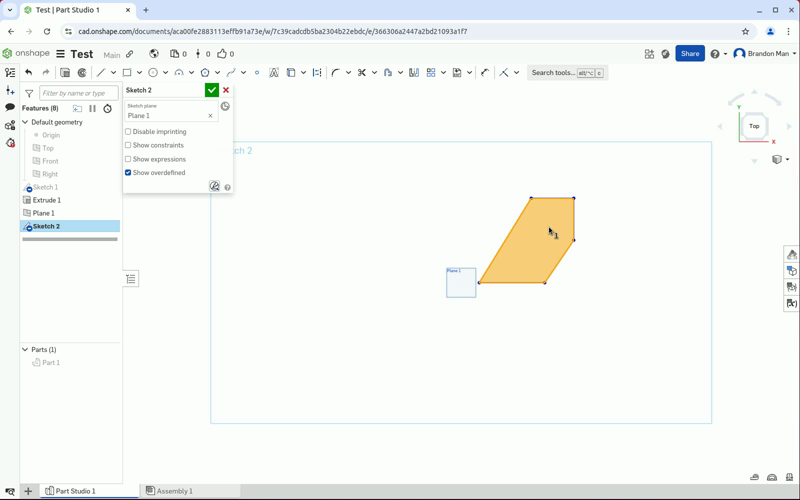
mouse_move(73, 352)
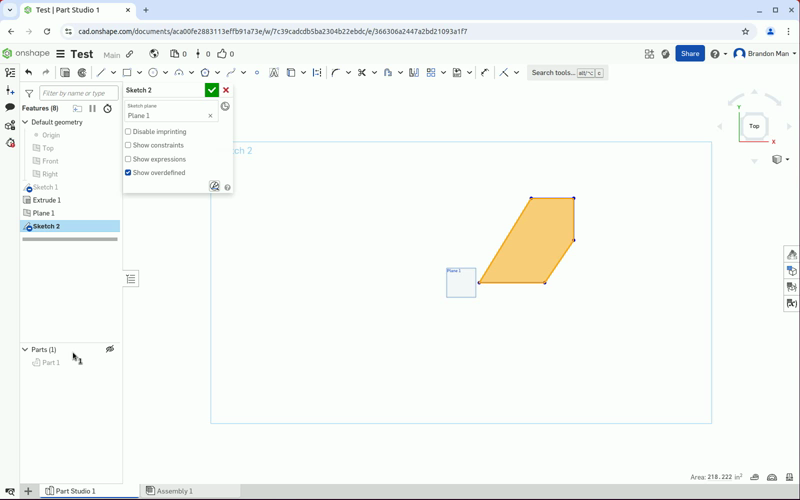
key(shift+y)
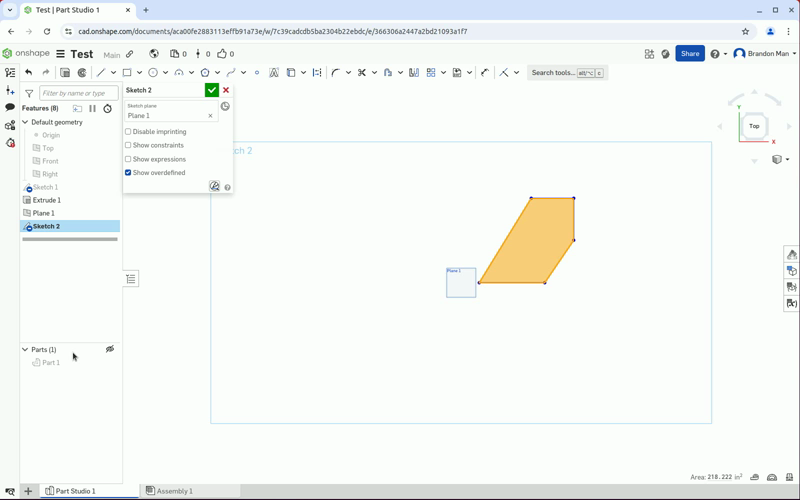
key(shift+e)
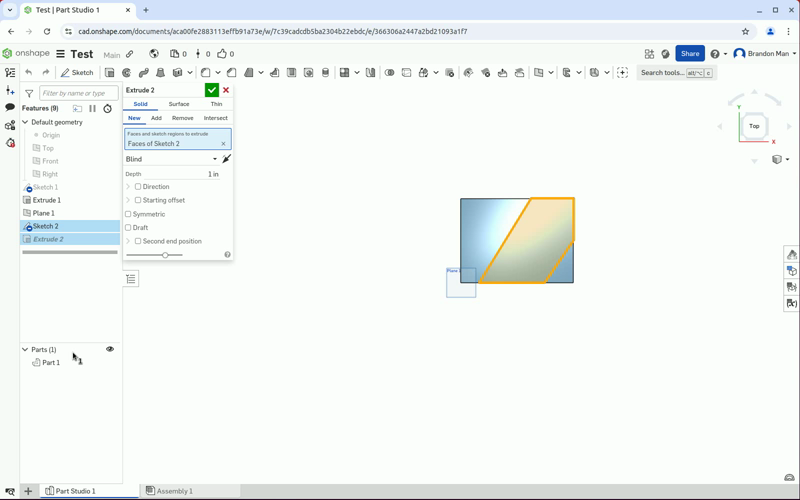
mouse_move(143, 106)
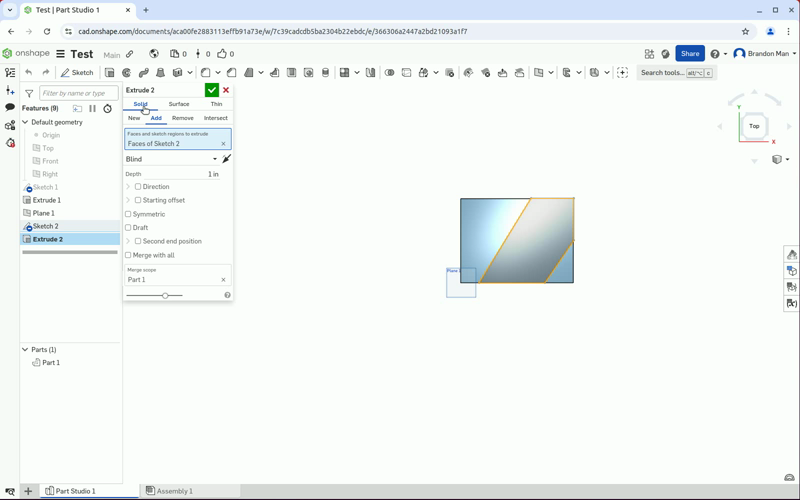
click(143, 106)
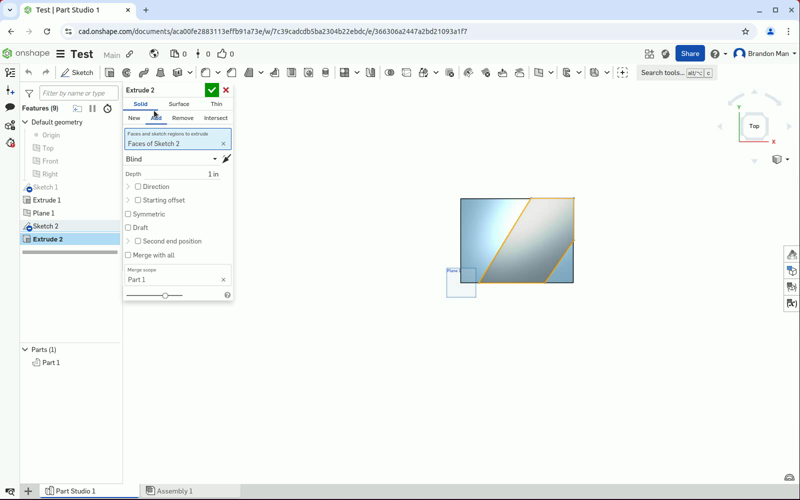
mouse_move(186, 120)
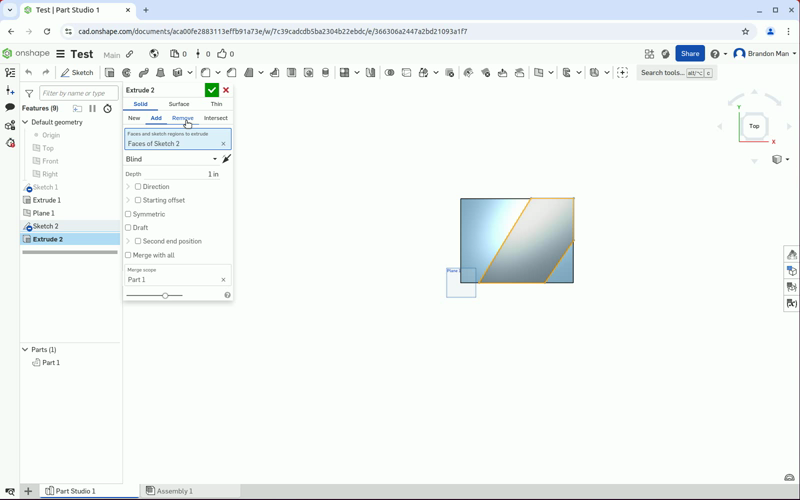
click(186, 120)
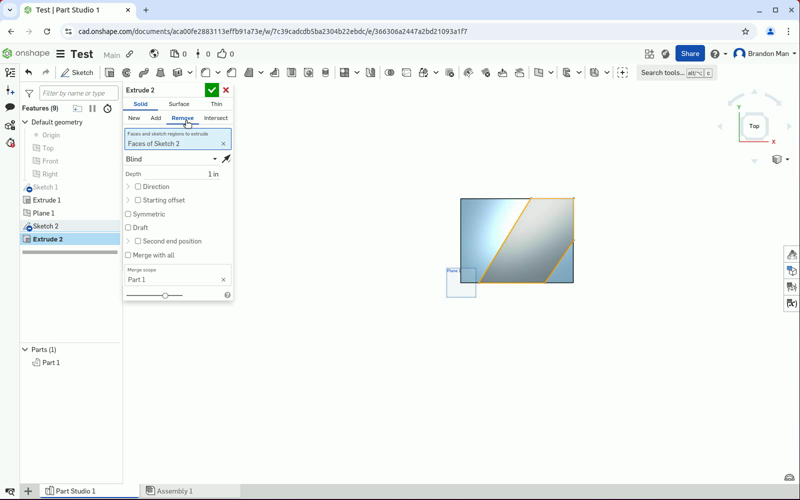
key(tab, 4)
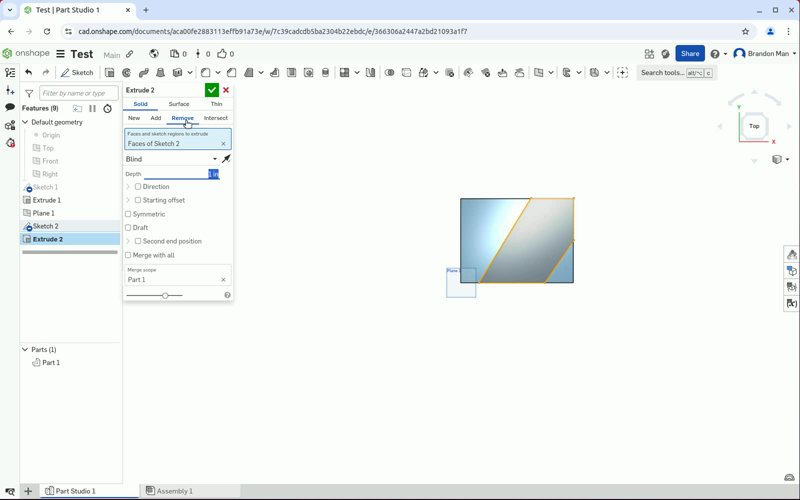
text(5.777)
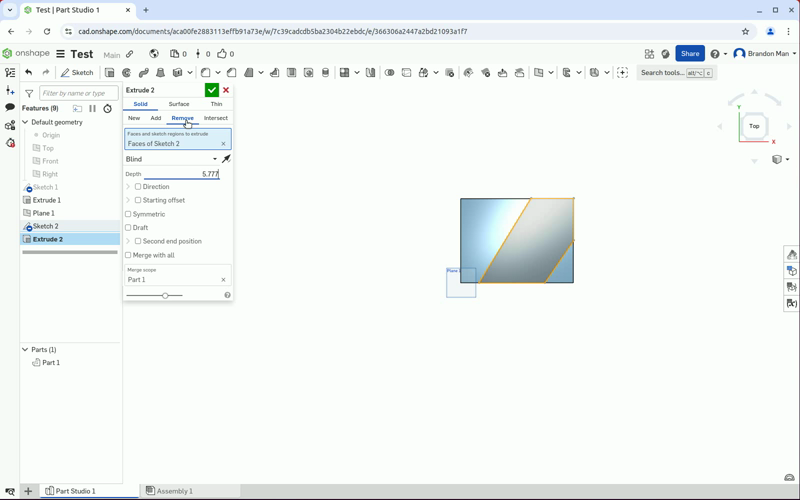
key(tab, 6)
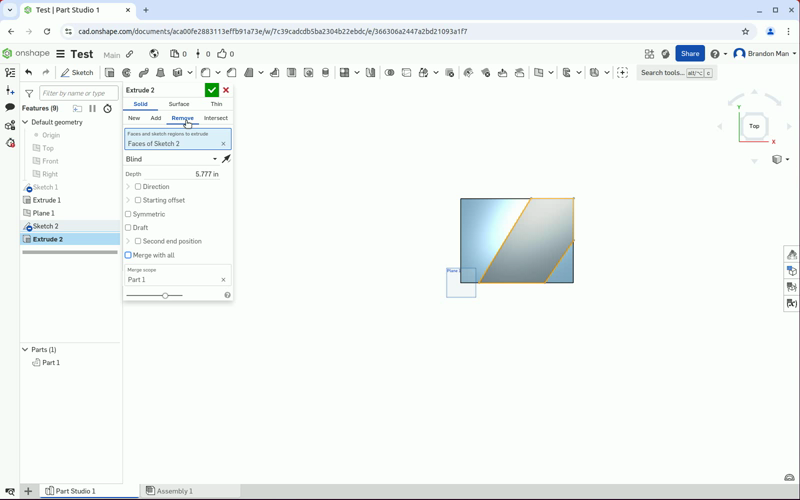
key(space)
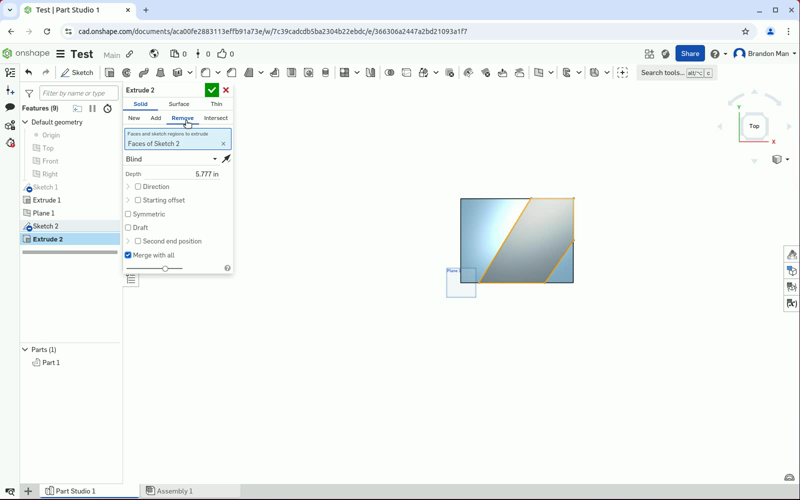
key(enter)
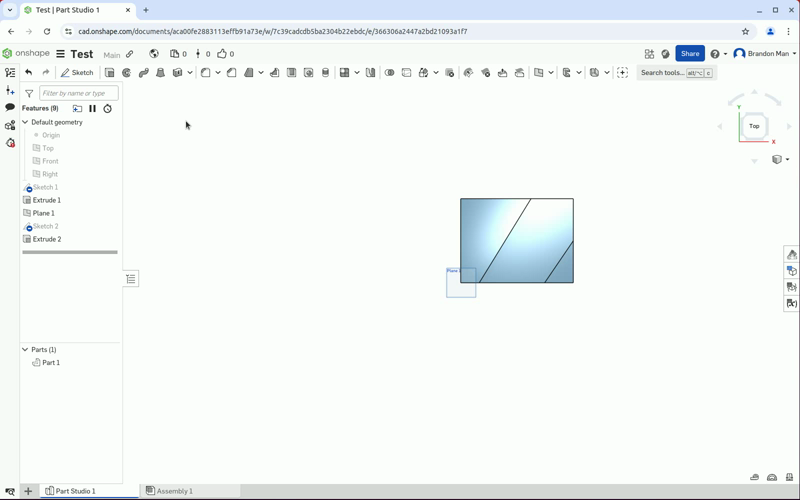
key(shift+h)
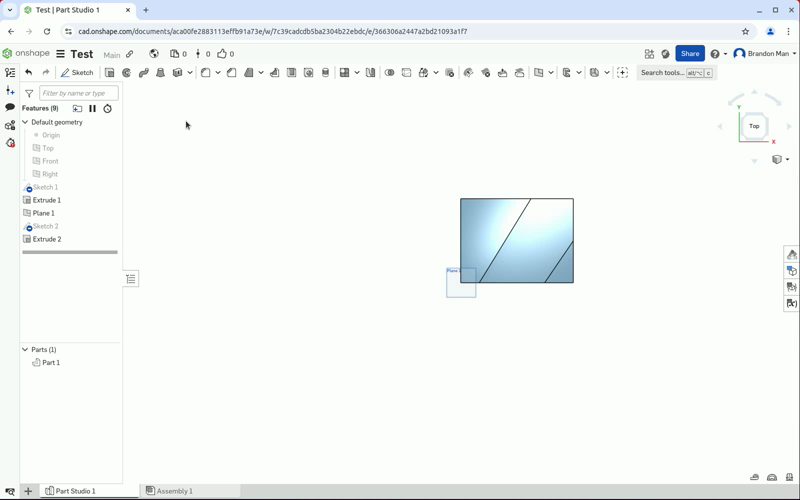
key(shift+h)
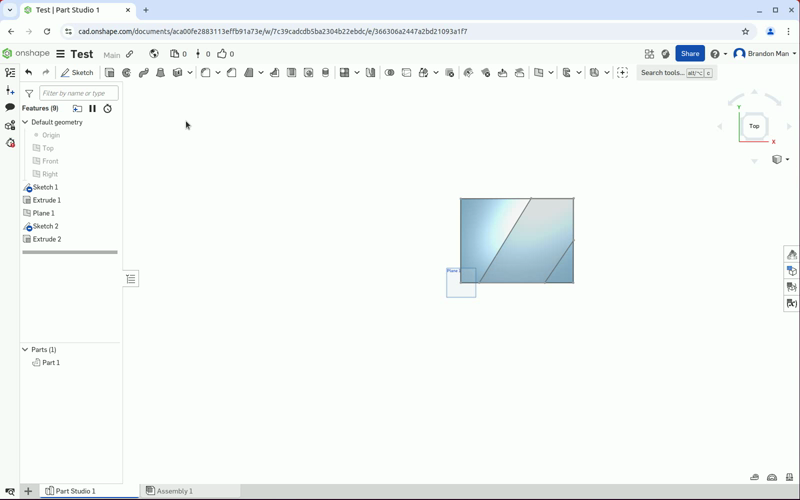
key(shift+7)
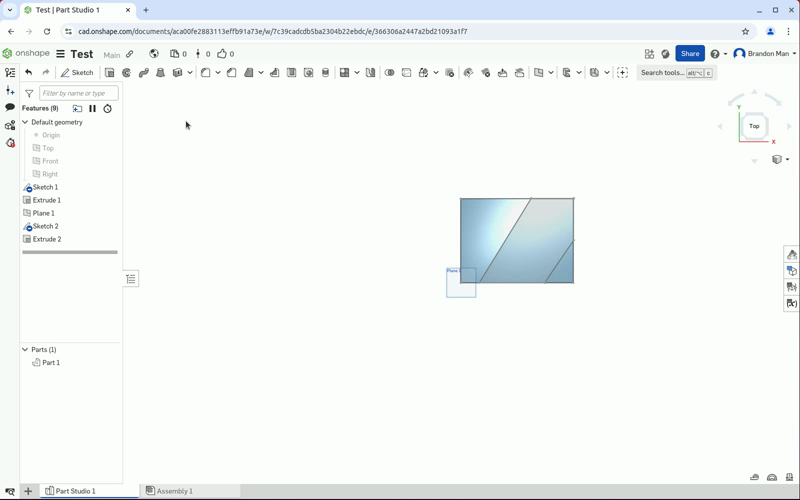
key(up, 3)
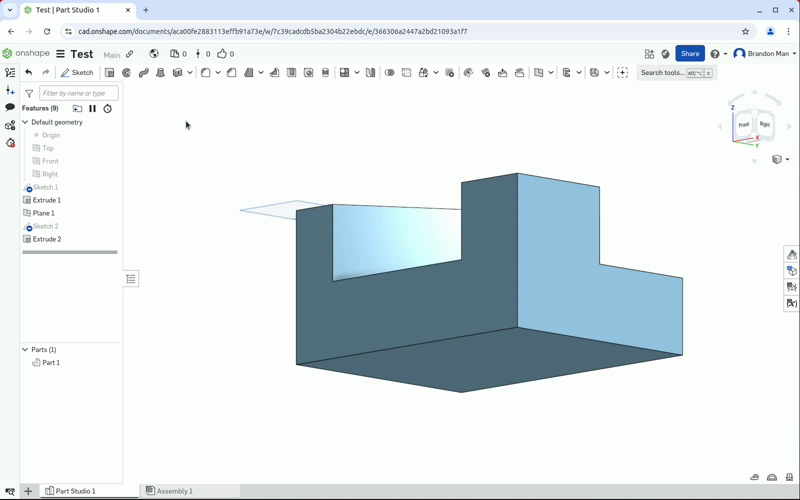
key(left, 3)
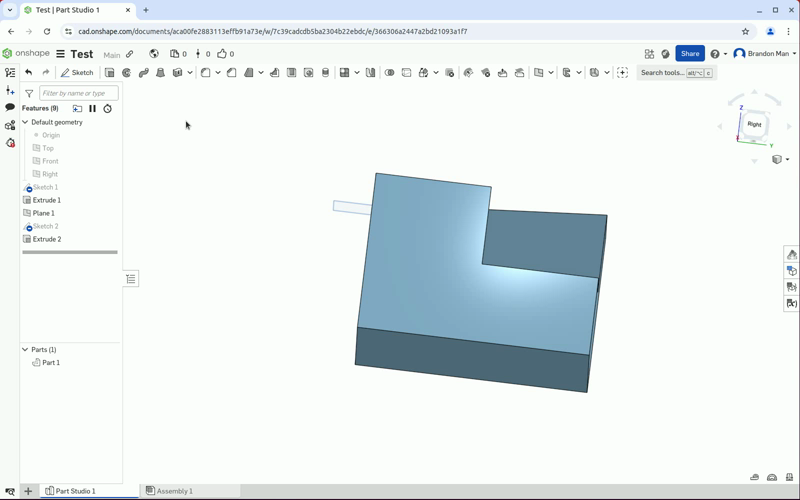
key(right, 3)
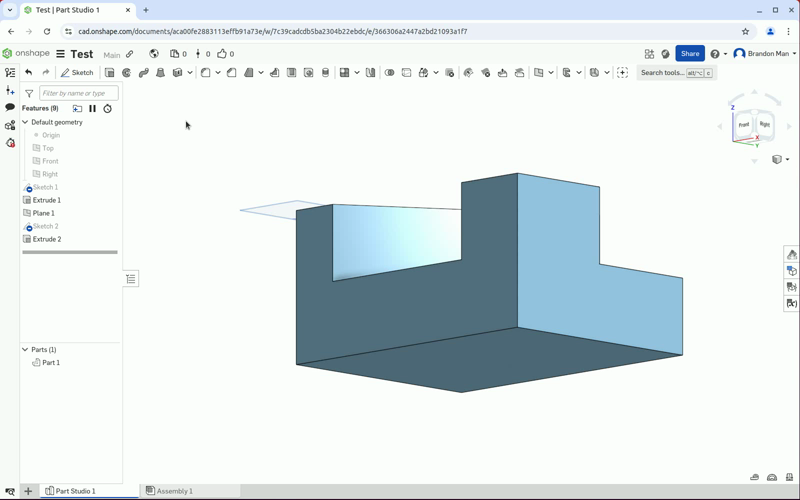
key(down, 3)
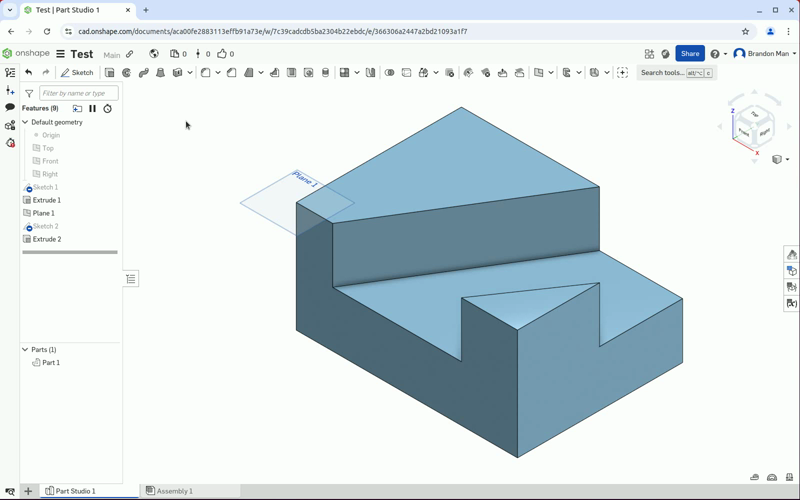
mouse_move(73, 189)
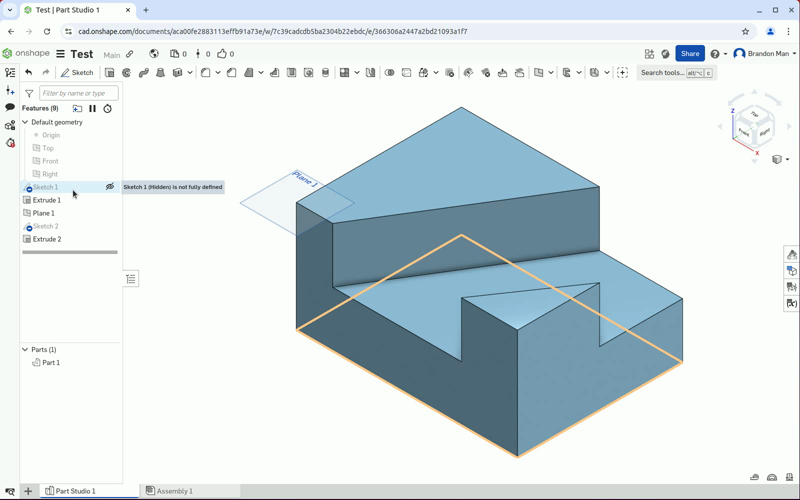
click(73, 189)